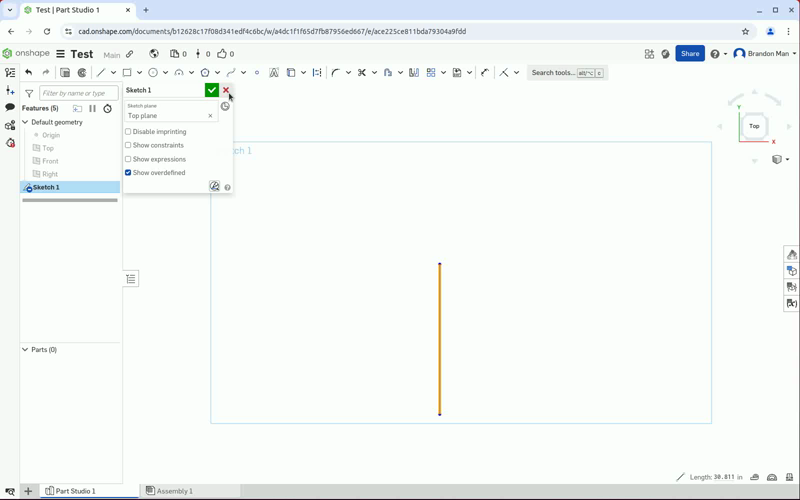
key(shift+h)
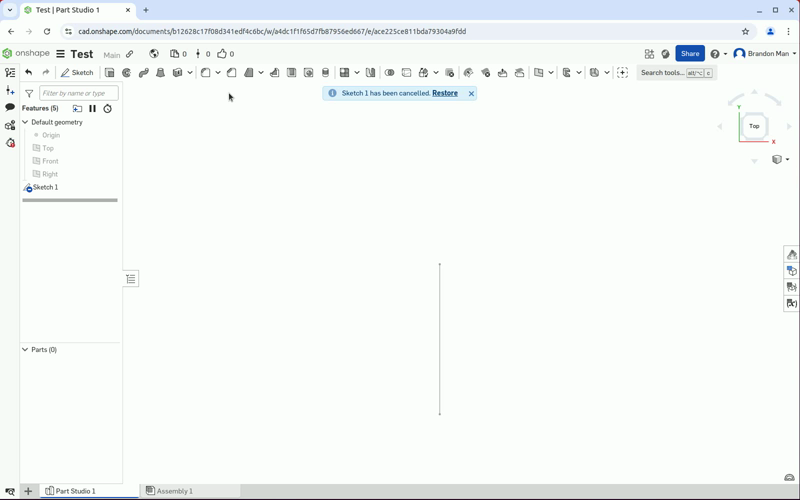
mouse_move(73, 352)
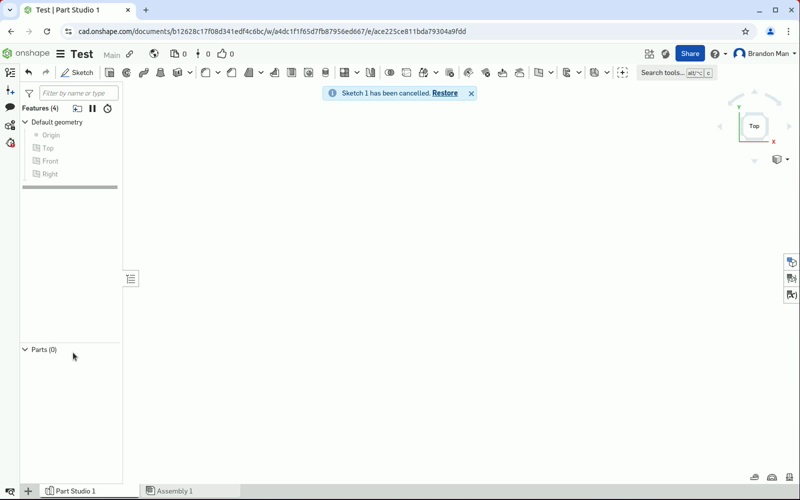
key(y)
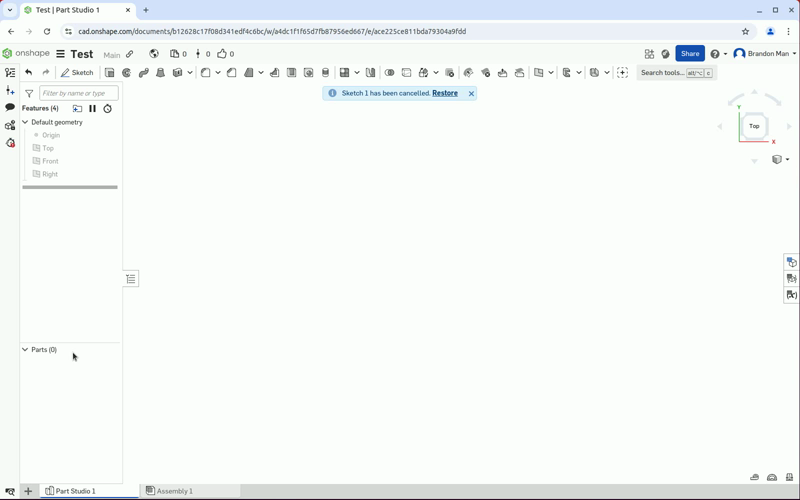
key(shift+p)
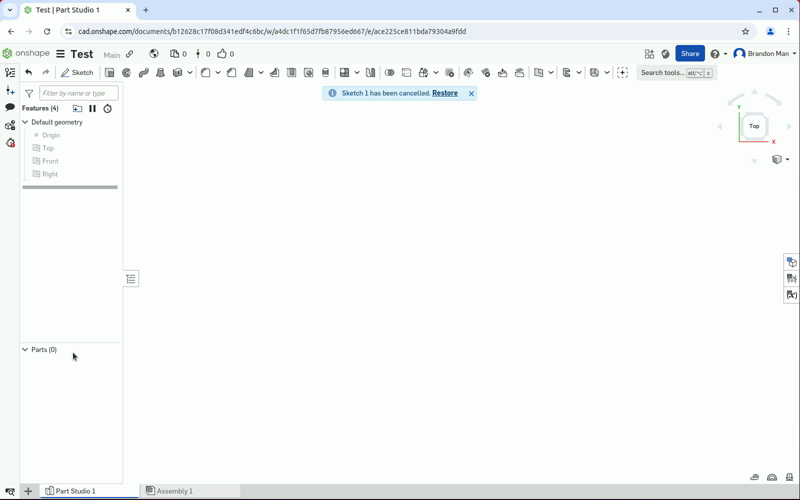
key(space)
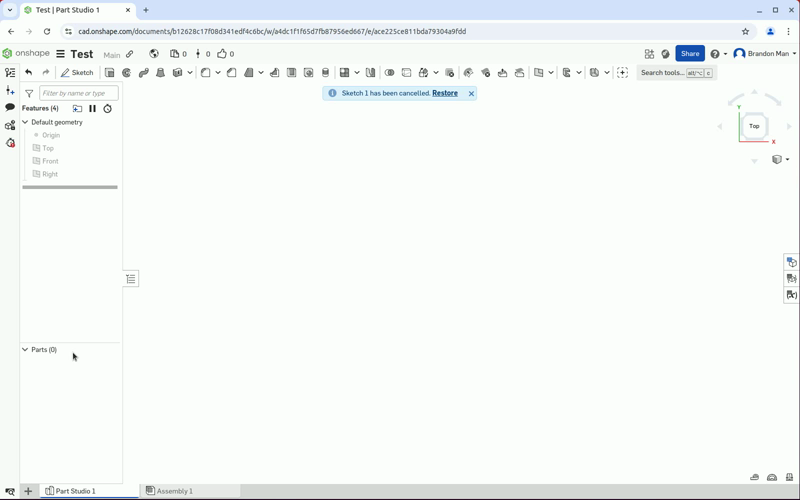
key_down(shift)
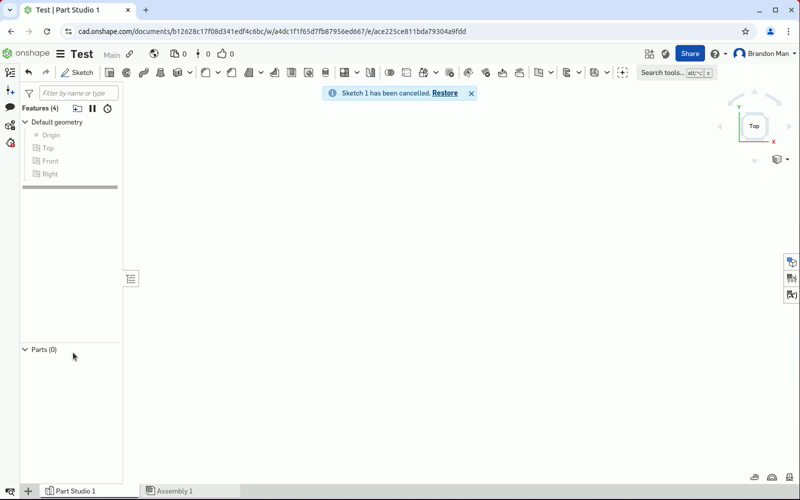
key(up)
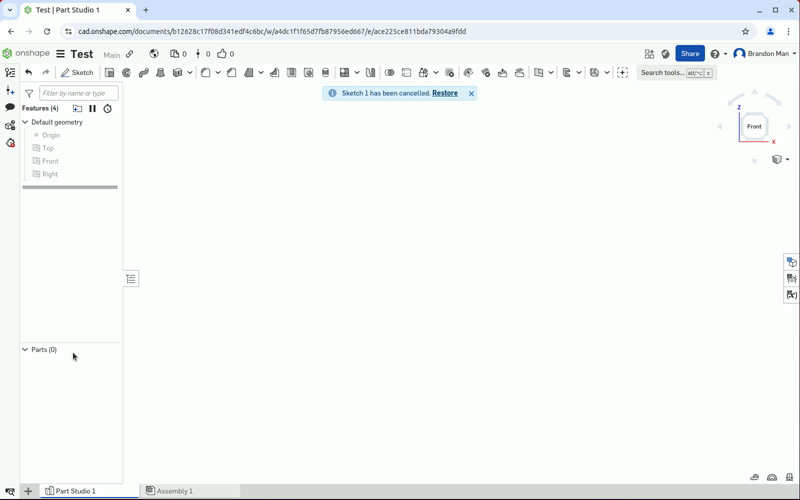
key_up(shift)
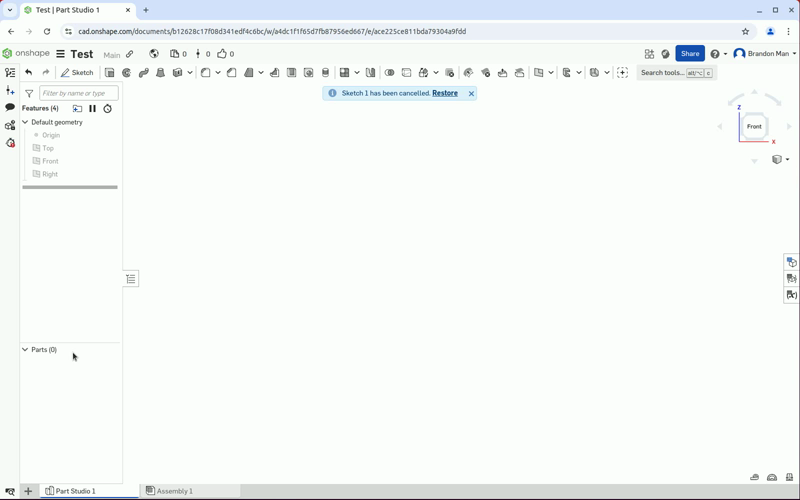
mouse_move(73, 352)
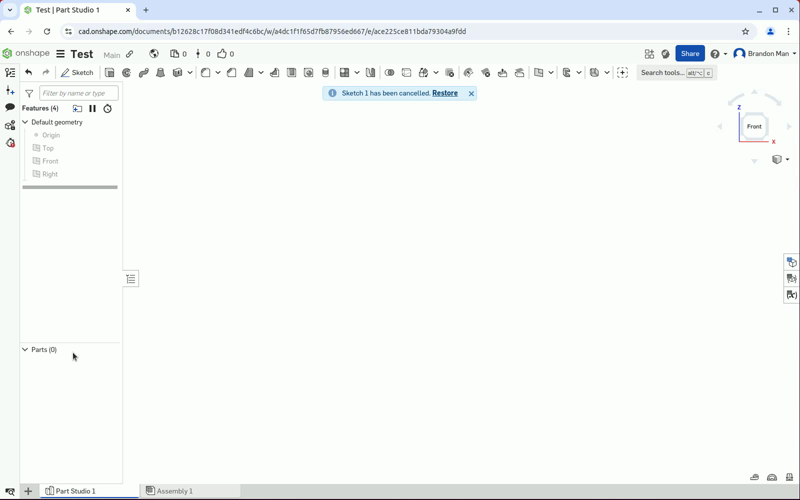
key(shift+y)
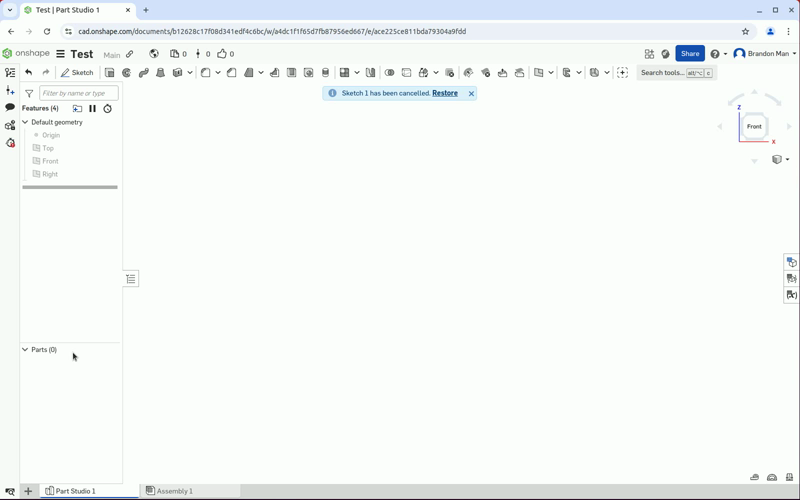
key(shift+s)
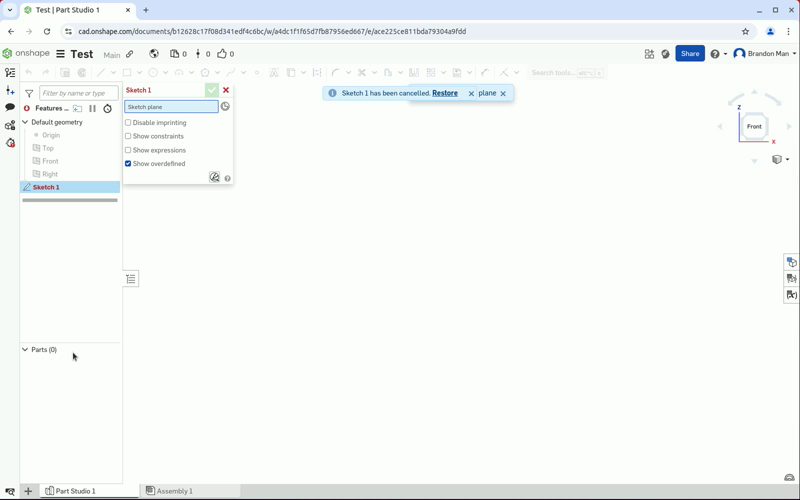
mouse_move(73, 163)
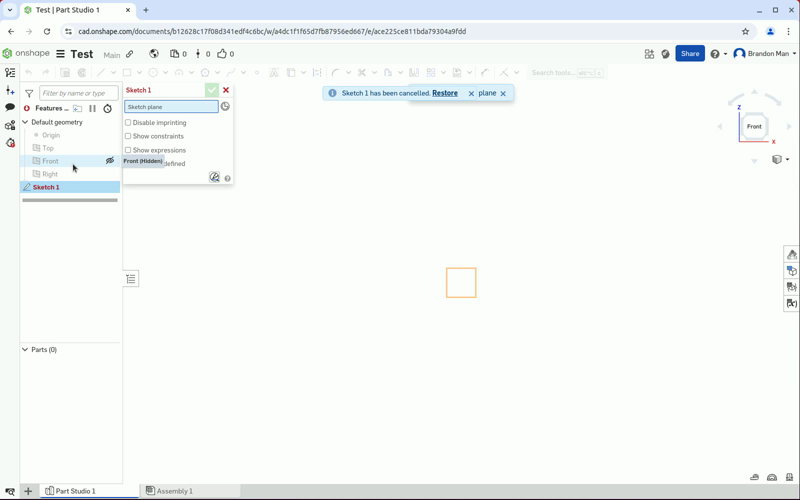
click(73, 163)
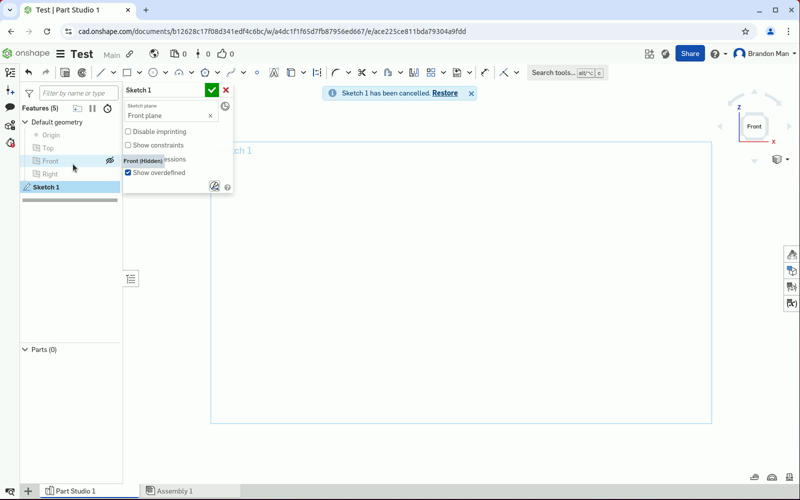
mouse_move(73, 352)
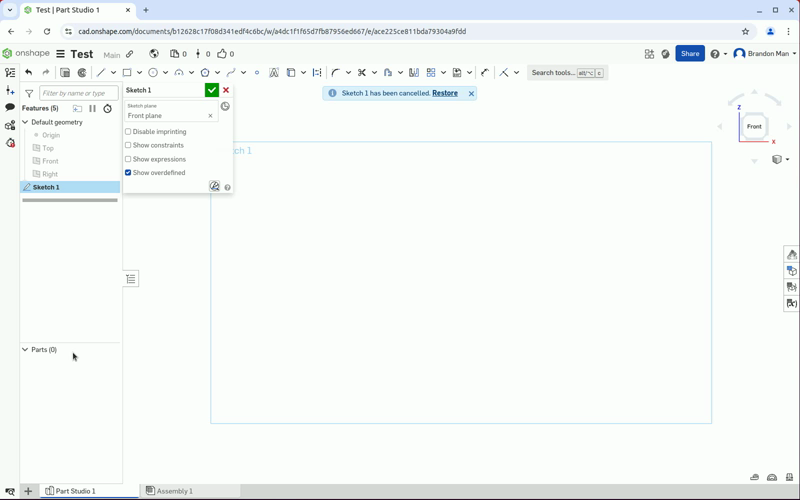
key(y)
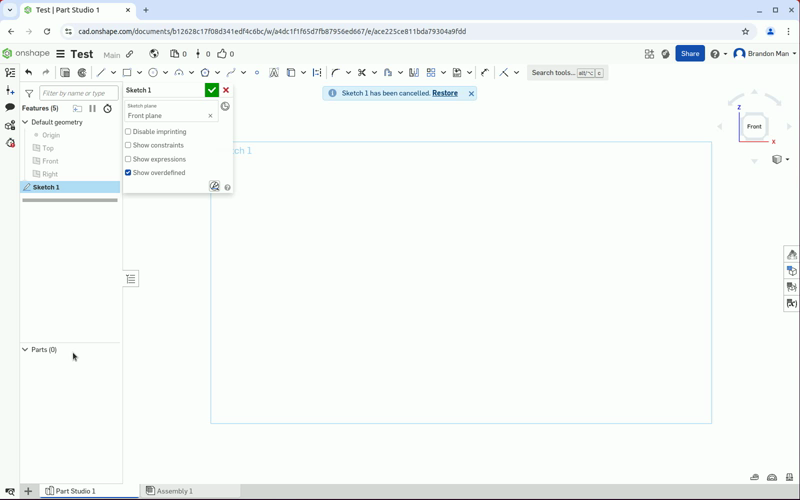
key(l)
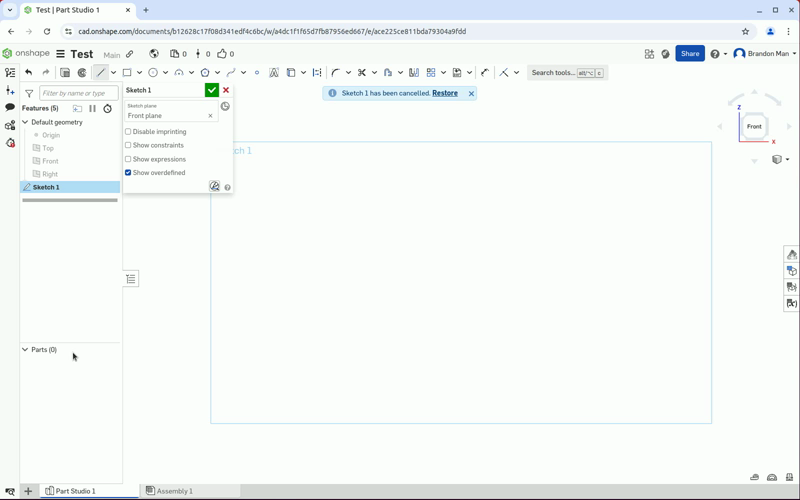
key_down(shift)
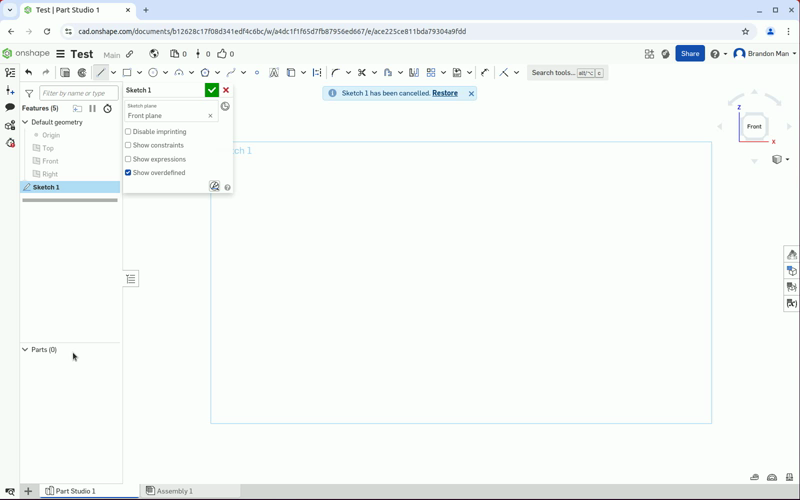
mouse_move(441, 367)
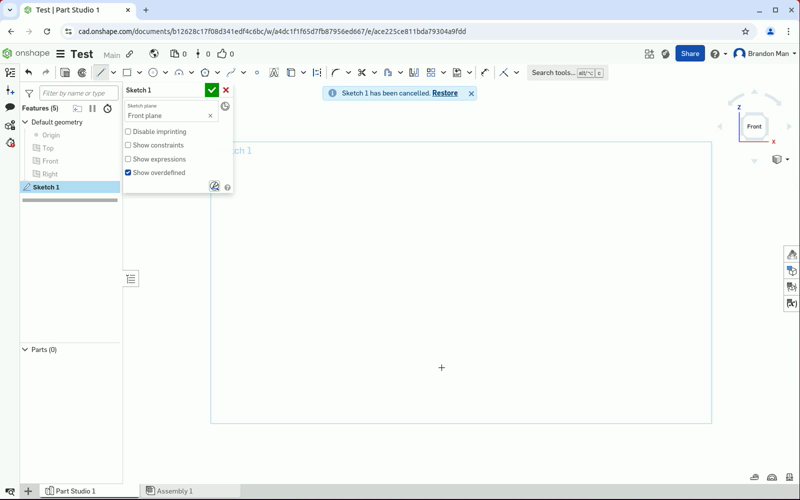
click(441, 367)
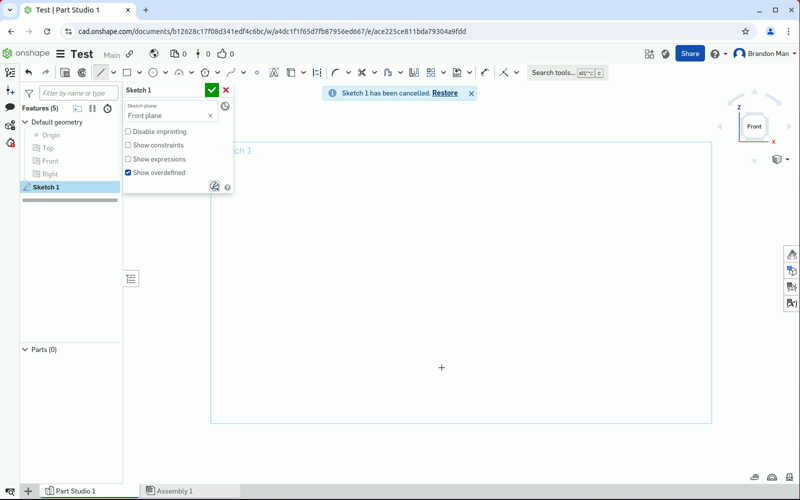
key_up(shift)
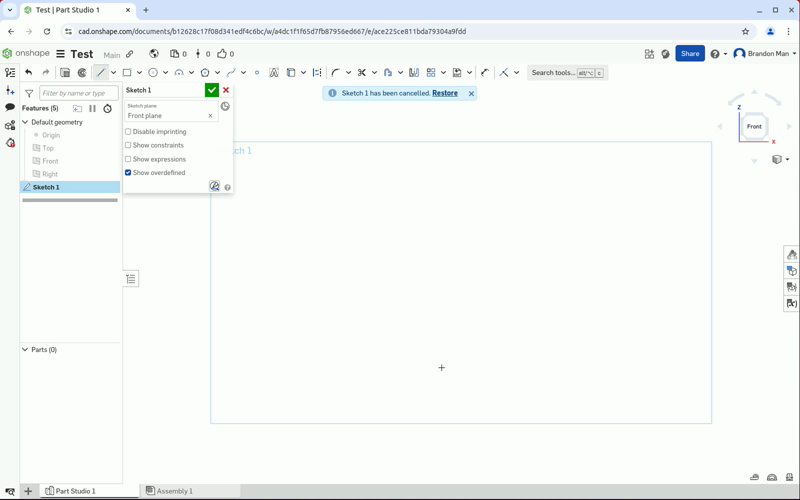
key_down(shift)
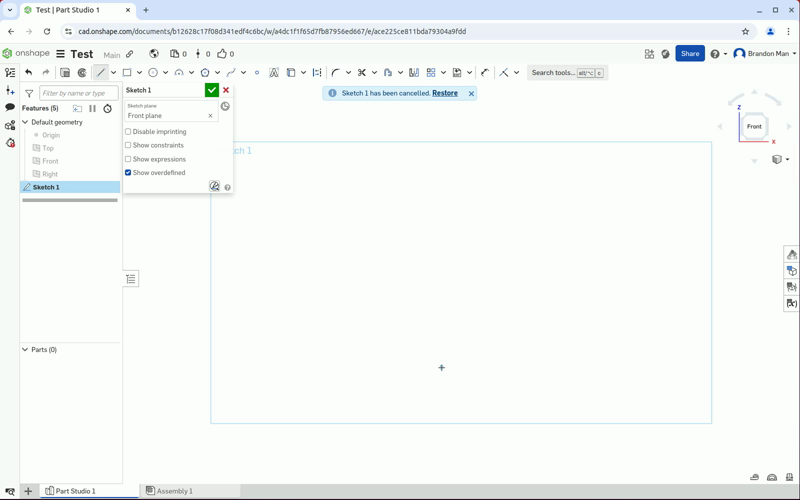
mouse_move(554, 367)
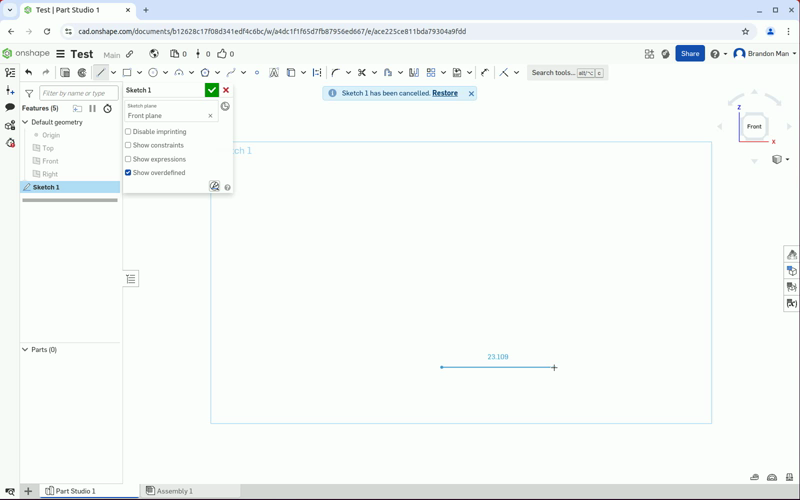
click(554, 367)
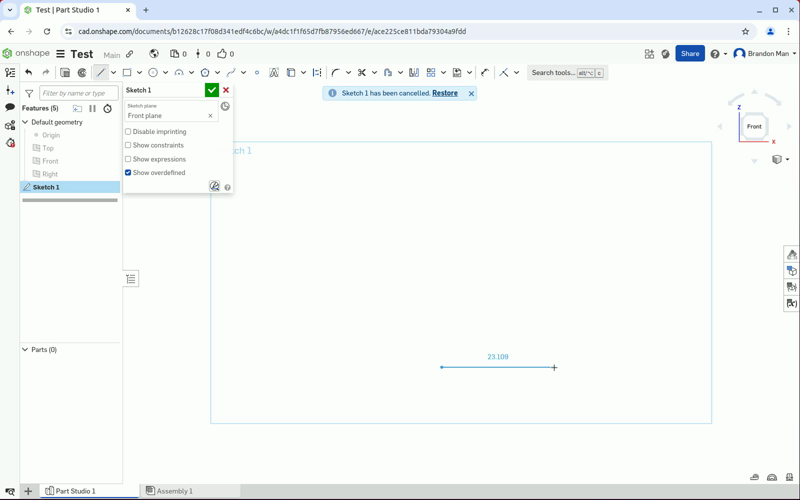
key_up(shift)
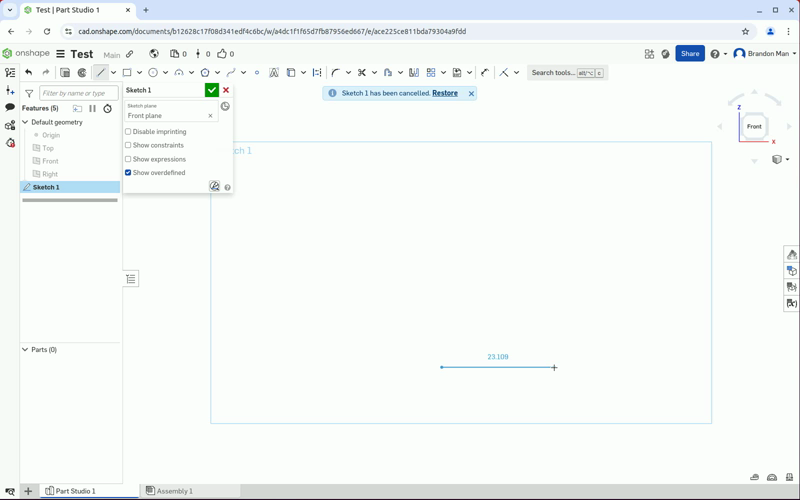
key_down(shift)
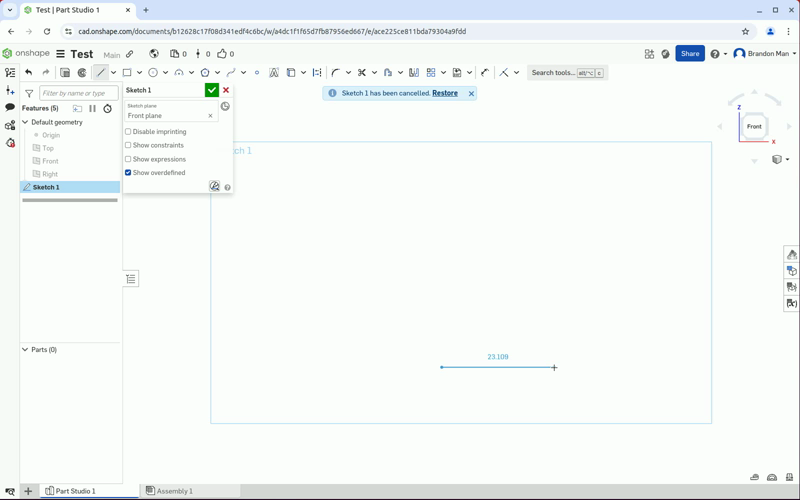
mouse_move(554, 254)
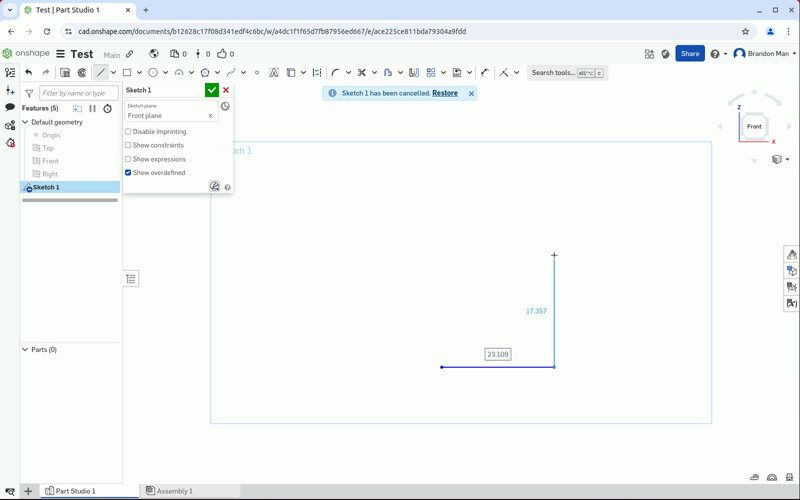
click(554, 254)
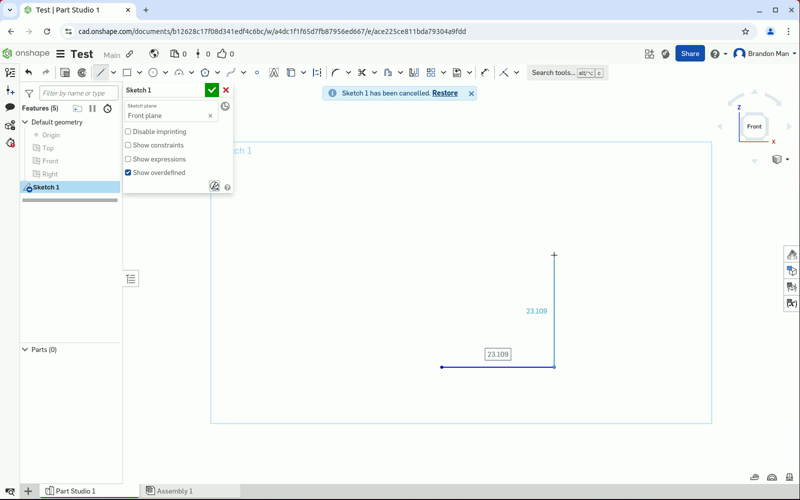
key_up(shift)
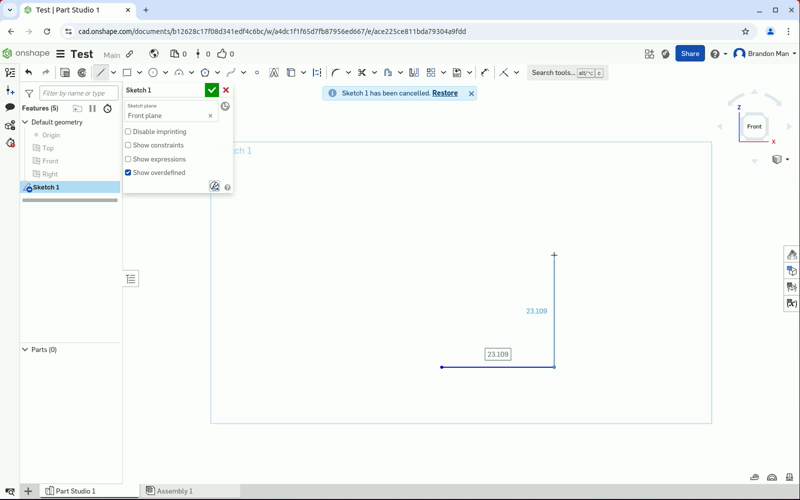
key_down(shift)
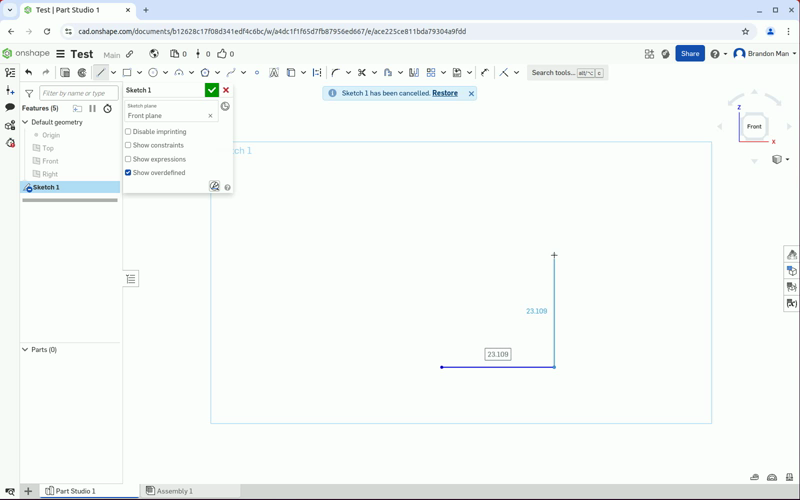
mouse_move(441, 254)
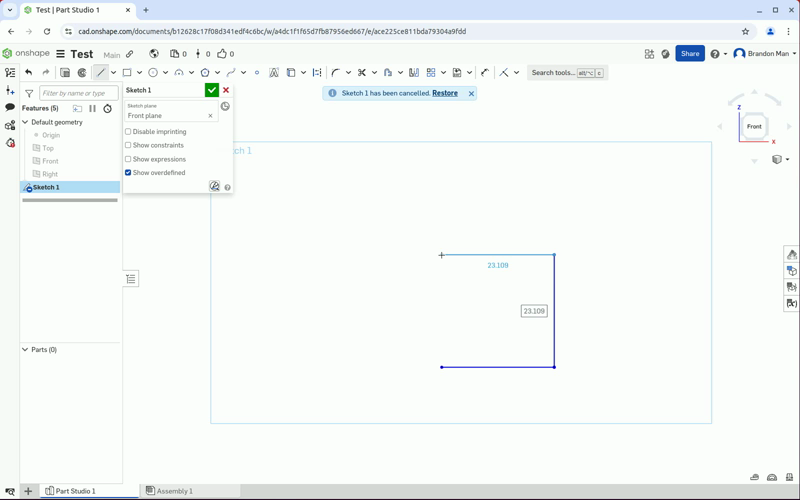
click(441, 254)
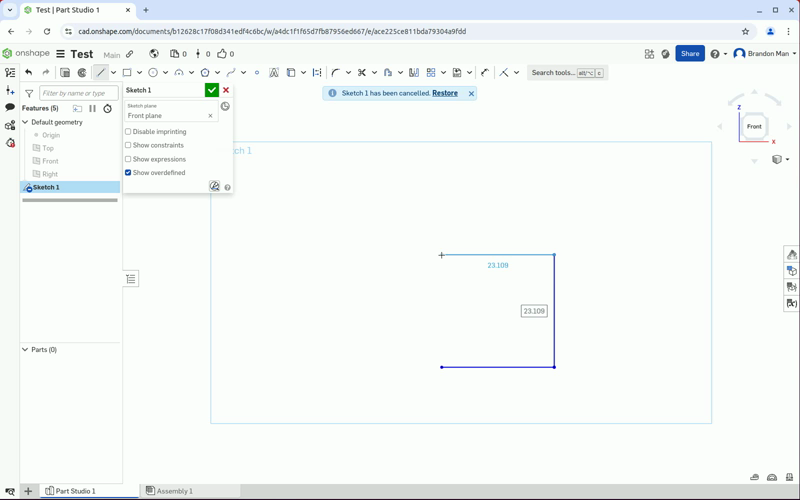
key_up(shift)
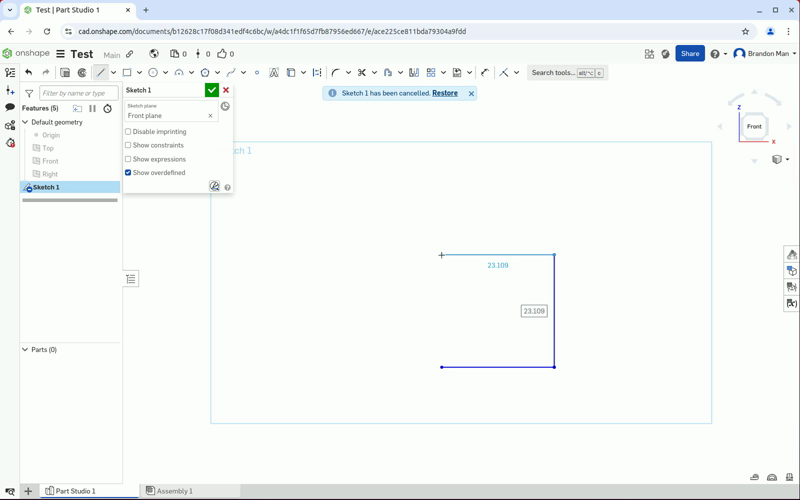
key_down(shift)
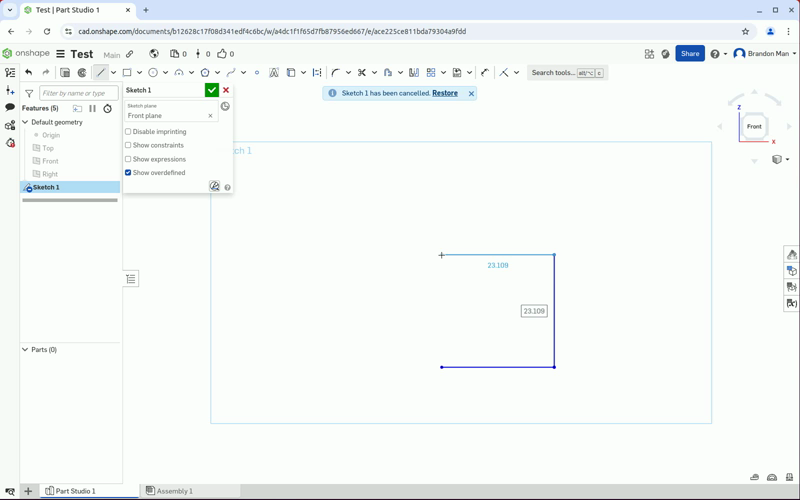
mouse_move(441, 367)
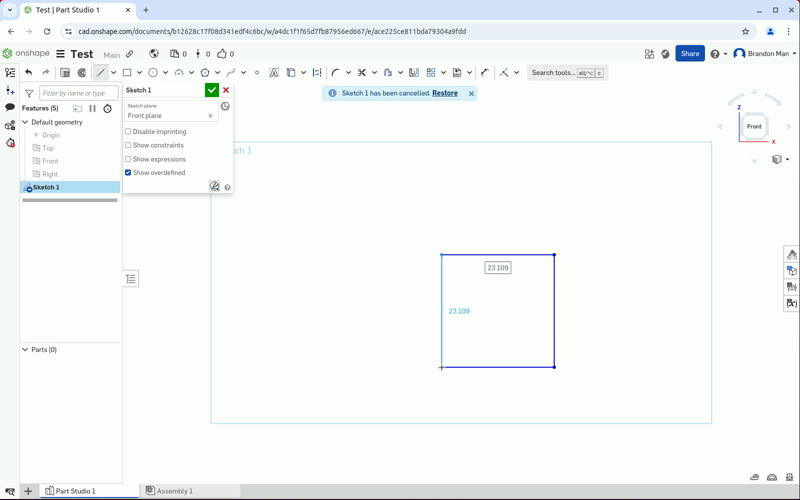
key_up(shift)
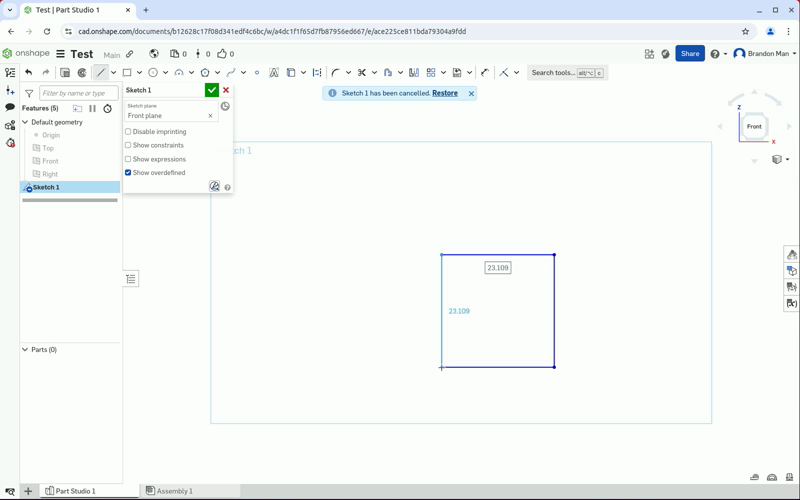
click(441, 367)
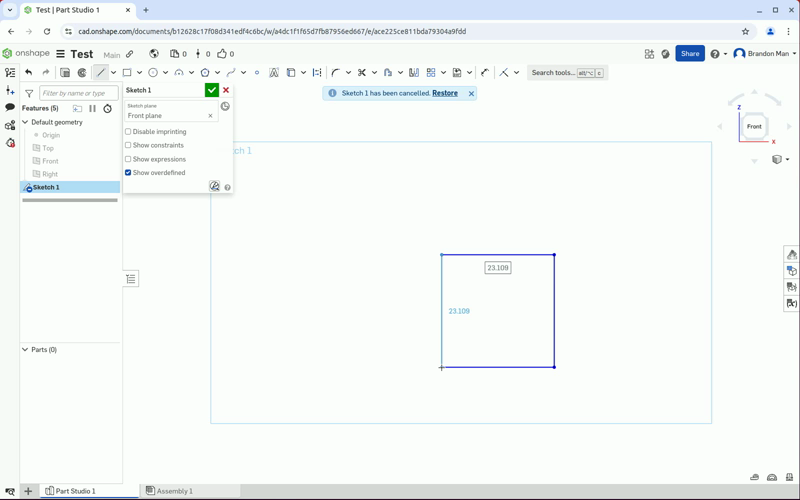
key(esc)
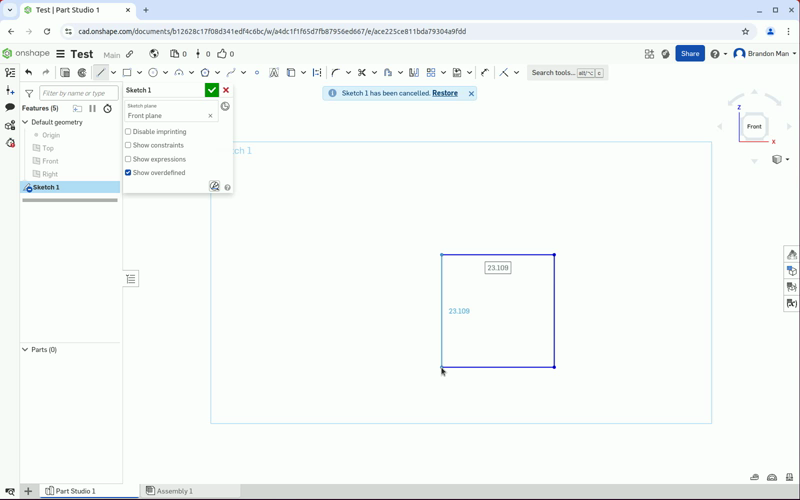
mouse_move(500, 325)
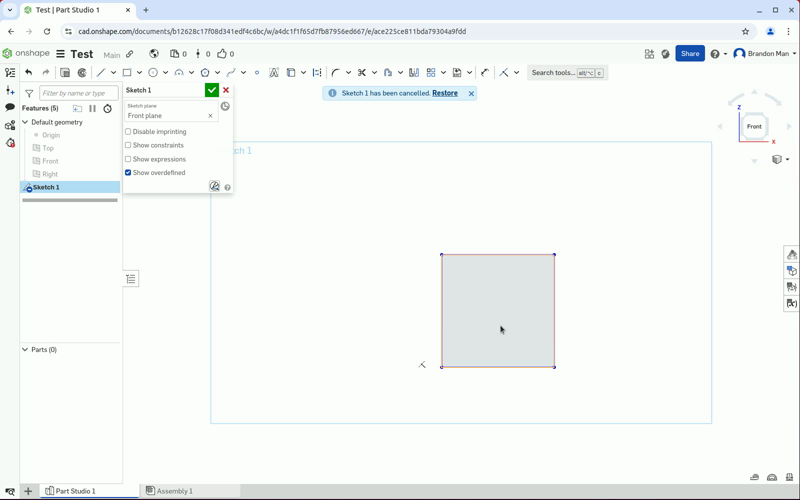
click(500, 325)
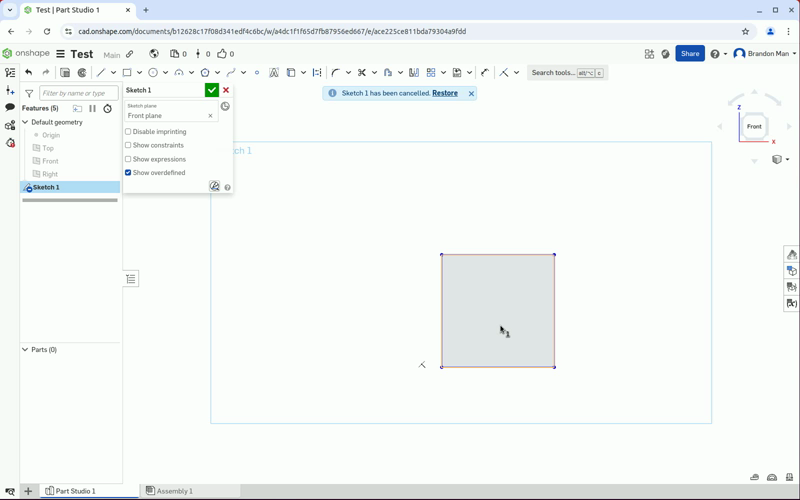
mouse_move(73, 352)
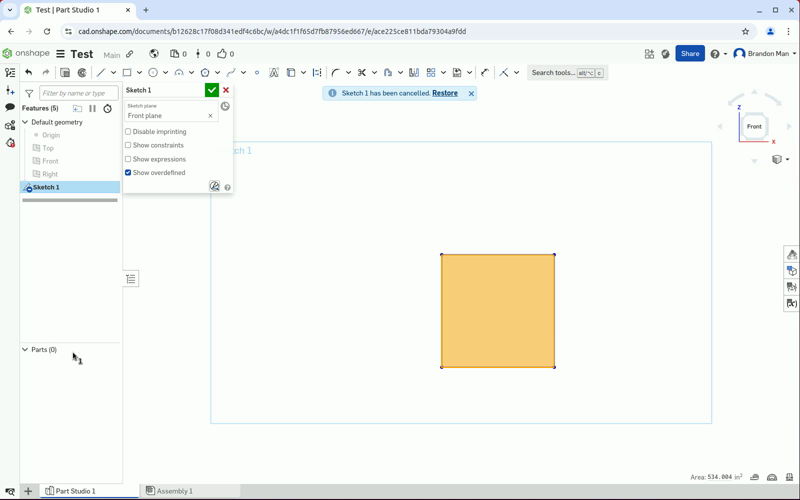
key(shift+y)
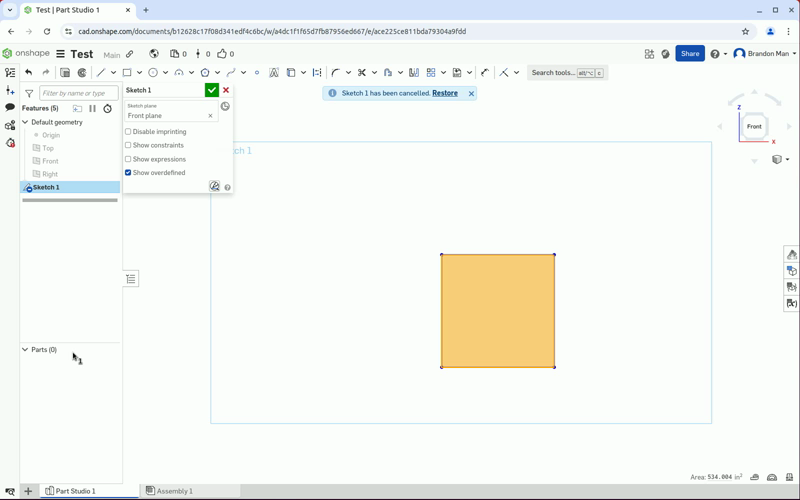
key(shift+e)
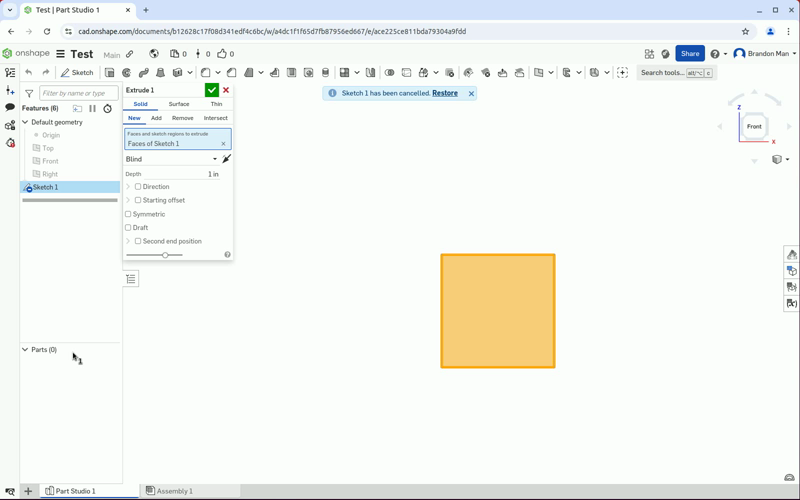
mouse_move(143, 106)
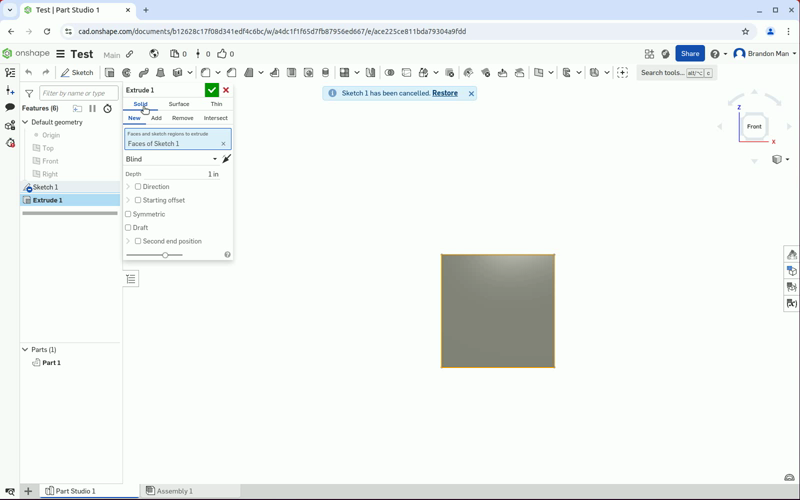
click(143, 106)
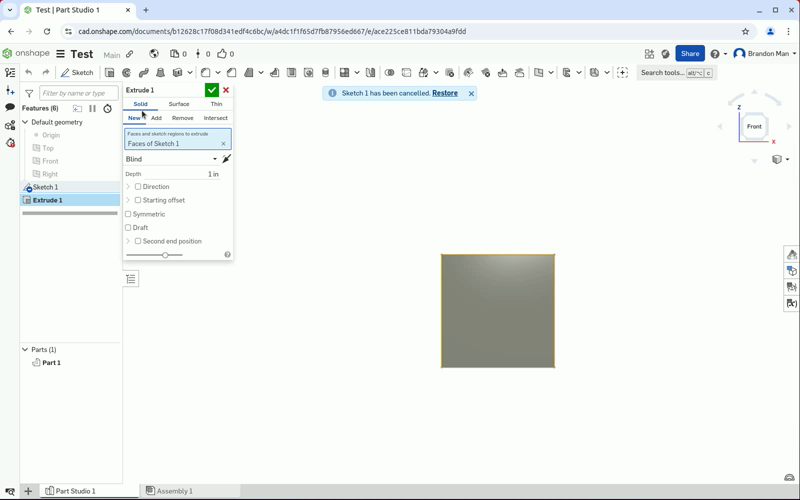
mouse_move(137, 120)
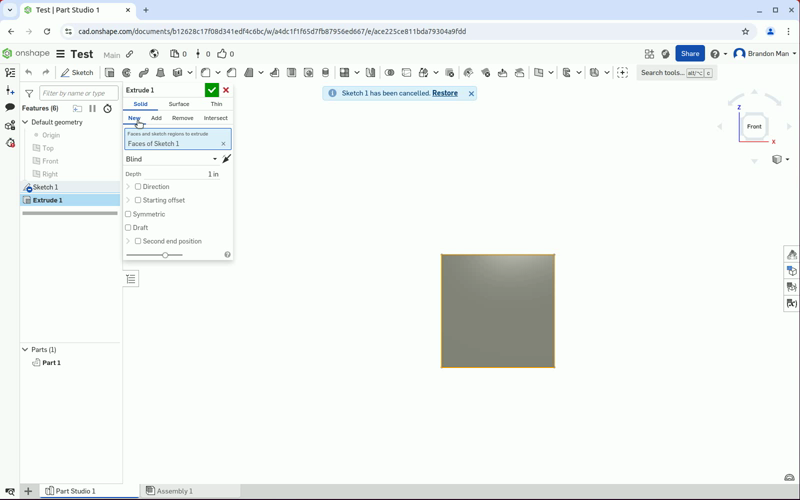
click(137, 120)
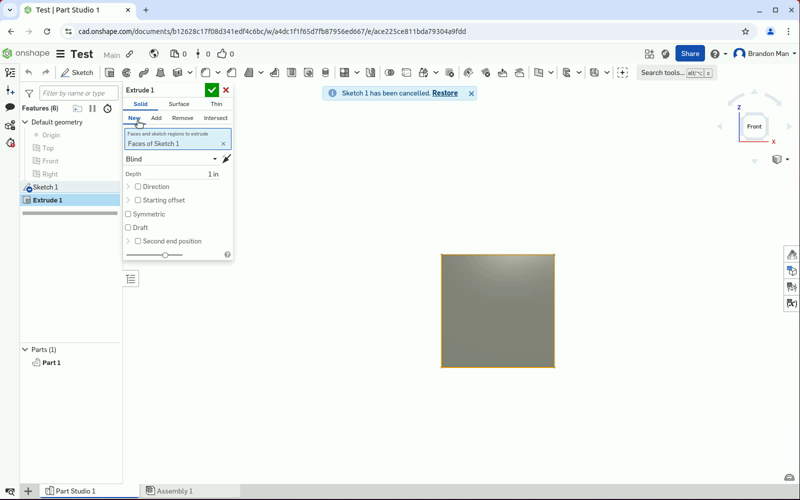
key(tab, 4)
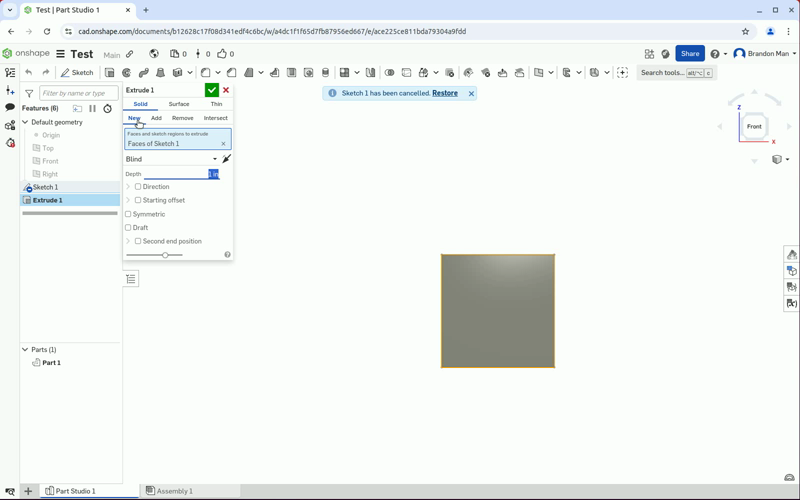
text(11.554)
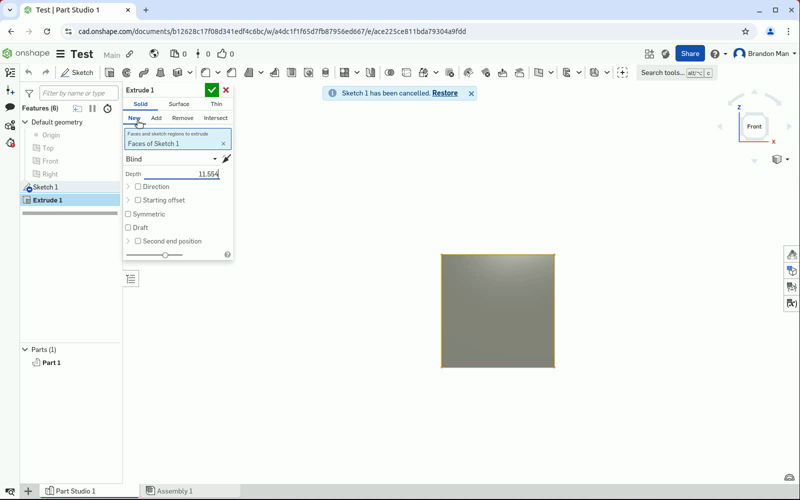
key(enter)
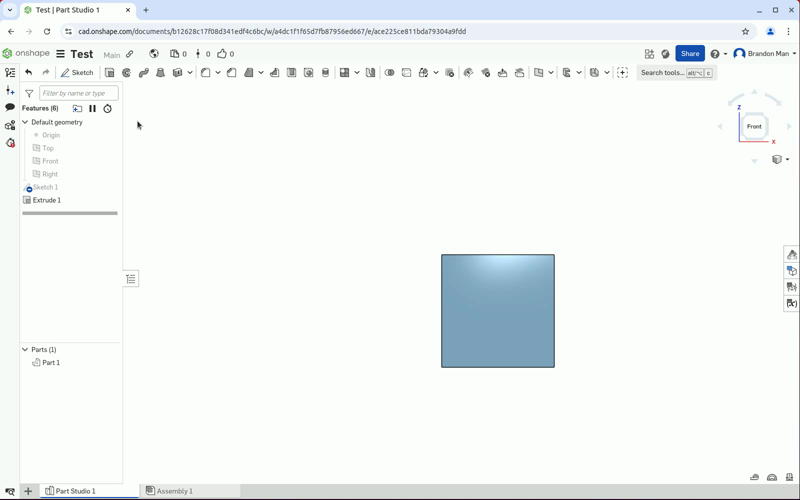
key(shift+h)
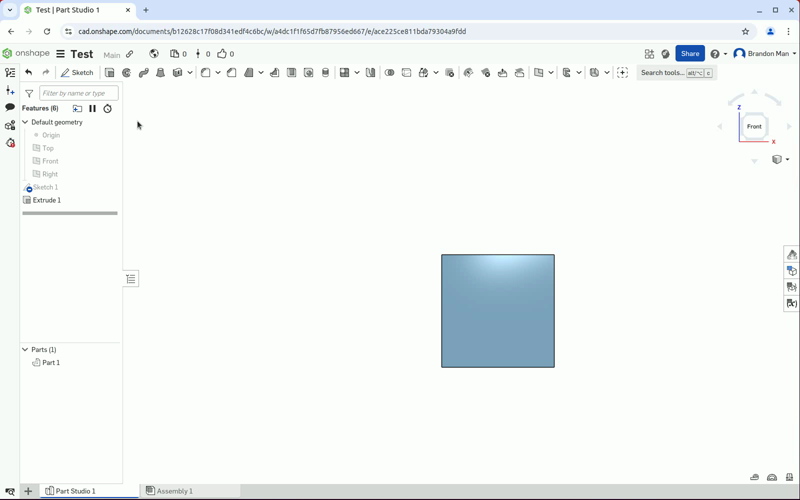
key(shift+h)
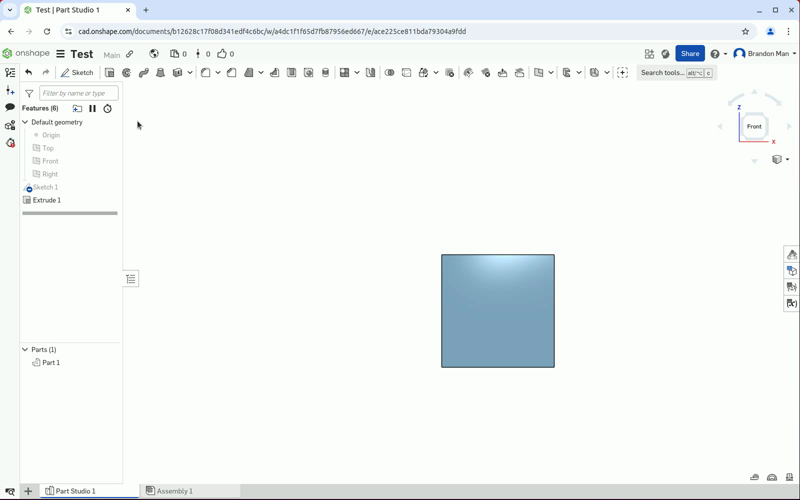
mouse_move(73, 189)
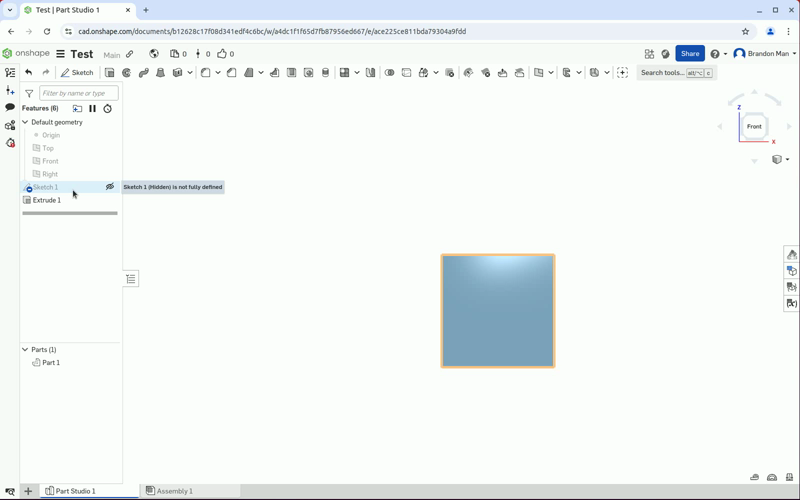
click(73, 189)
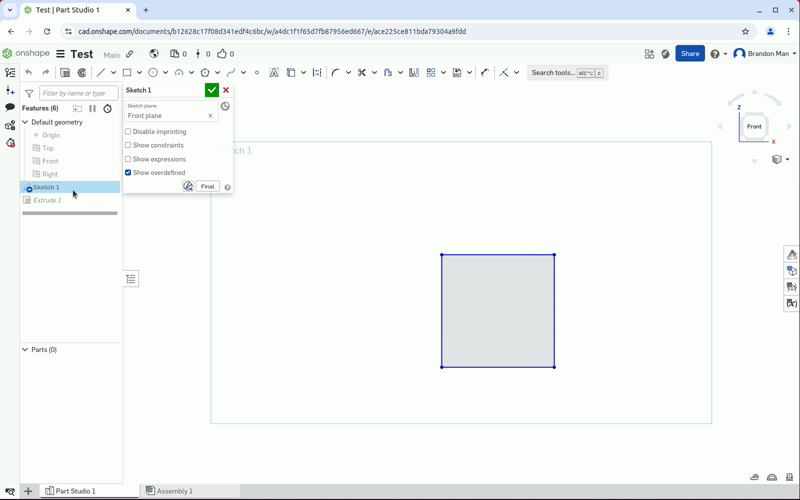
mouse_move(229, 92)
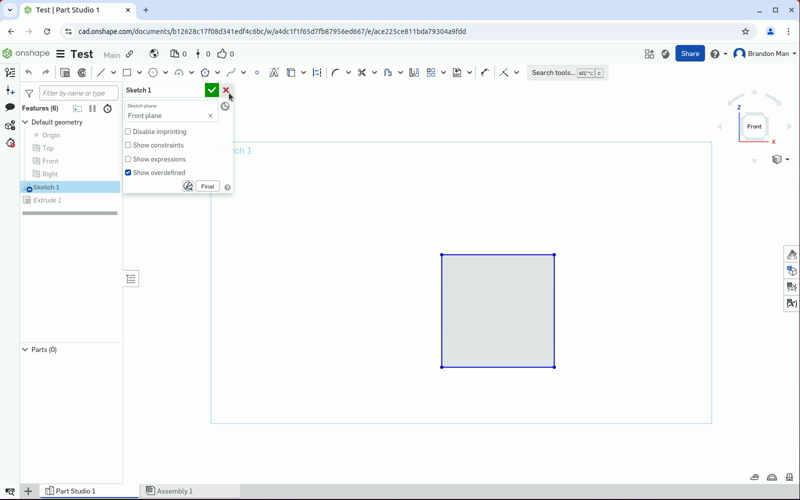
click(229, 92)
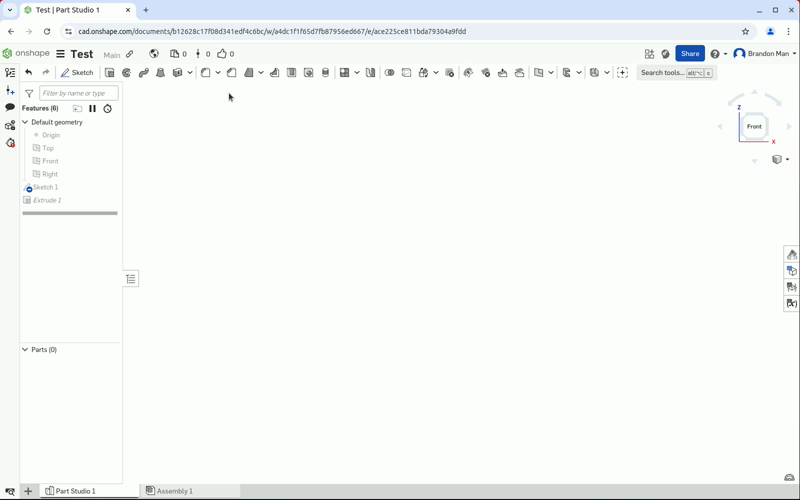
mouse_move(541, 75)
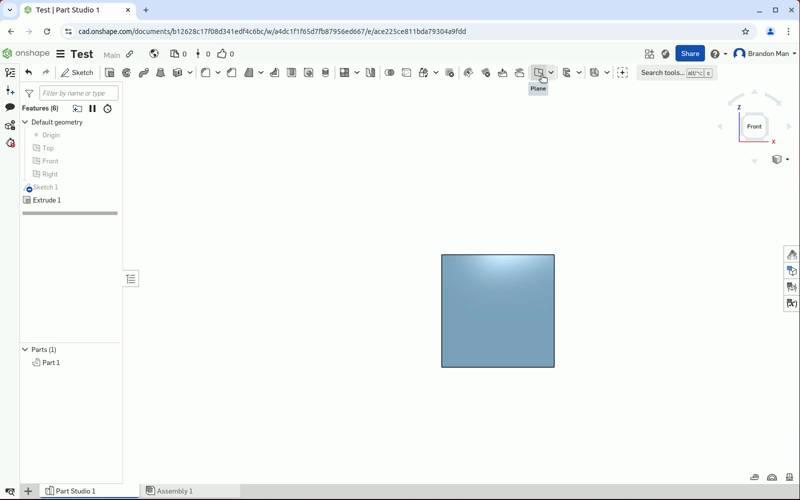
click(541, 75)
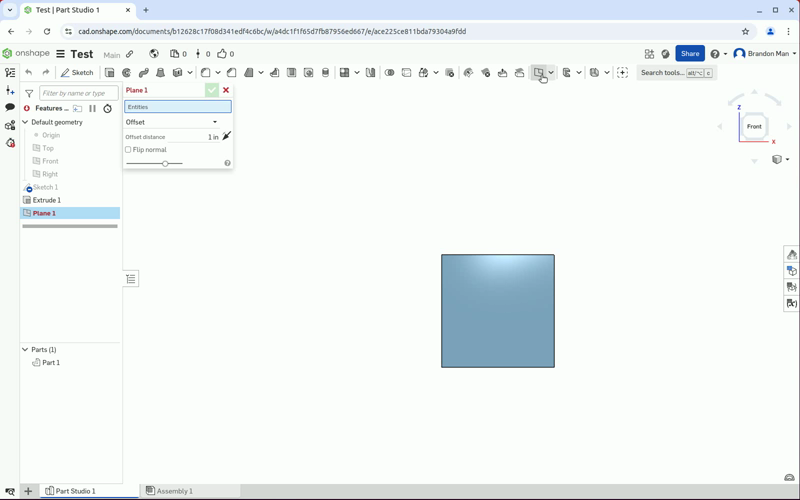
mouse_move(73, 163)
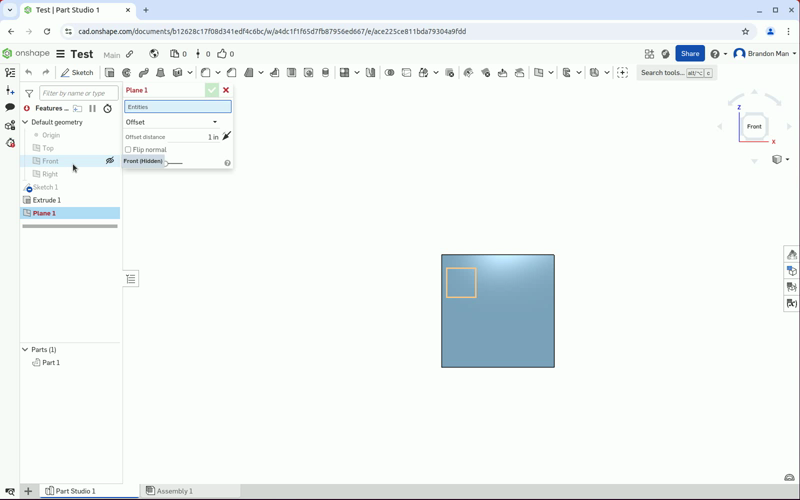
click(73, 163)
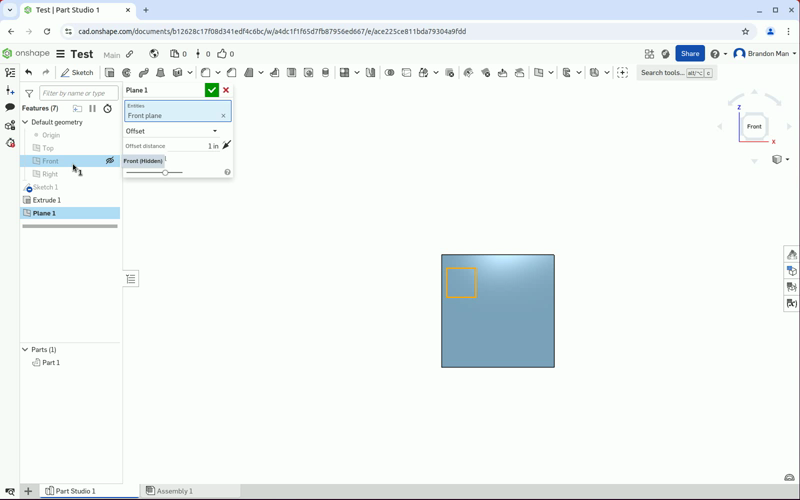
key(tab, 2)
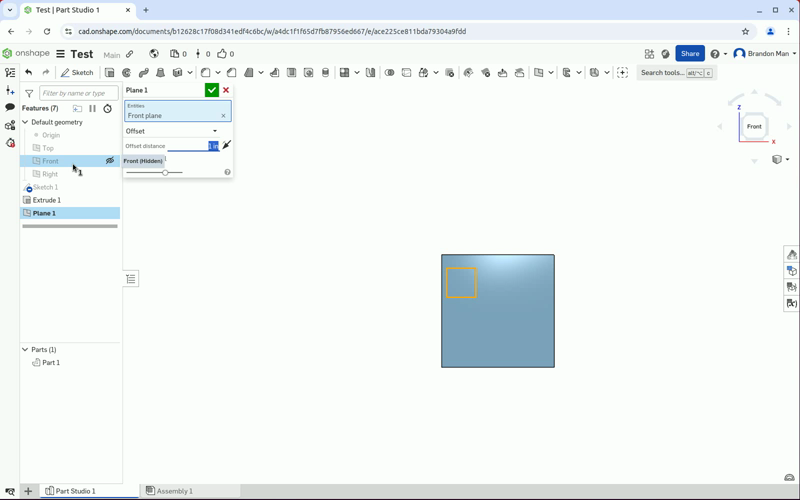
text(11.554)
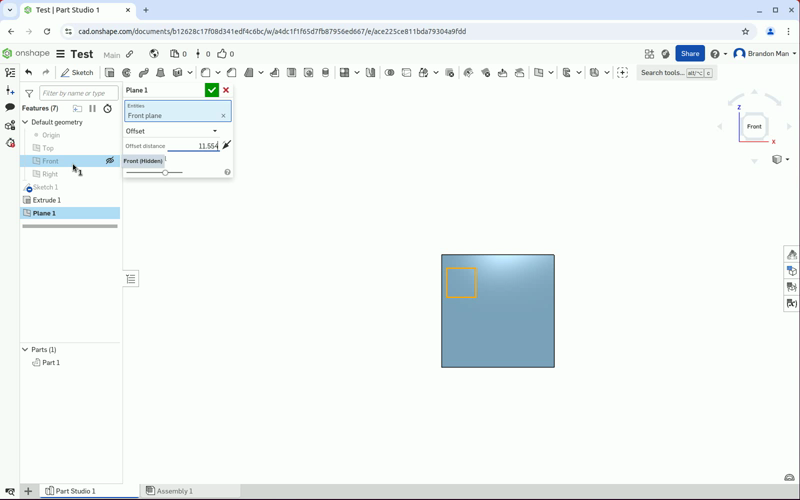
key(enter, 2)
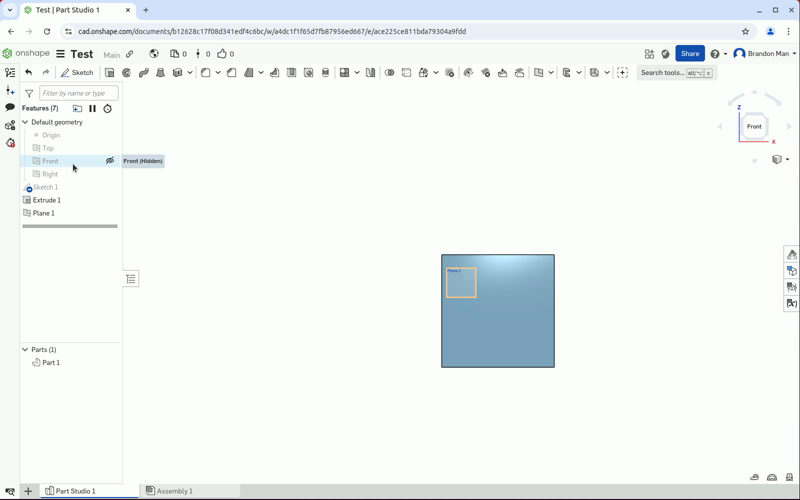
key(shift+s)
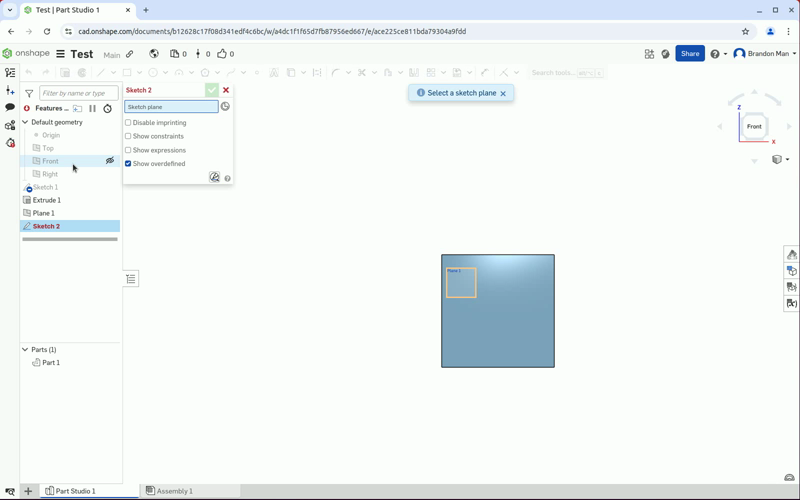
mouse_move(73, 215)
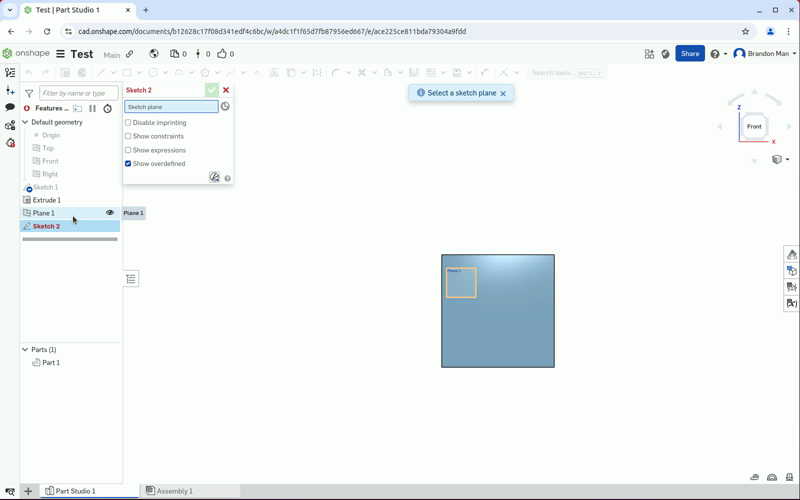
click(73, 215)
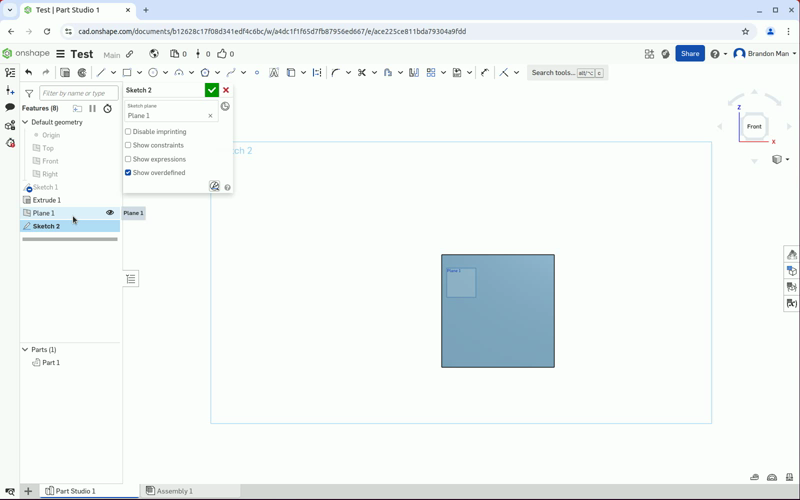
mouse_move(73, 352)
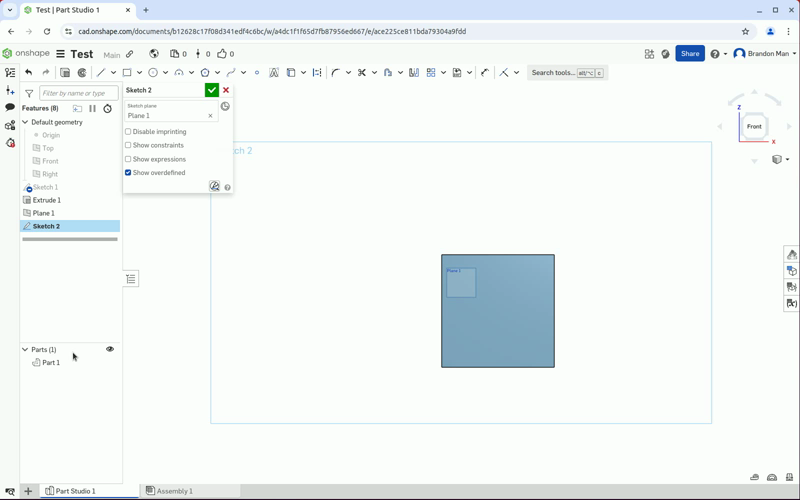
key(y)
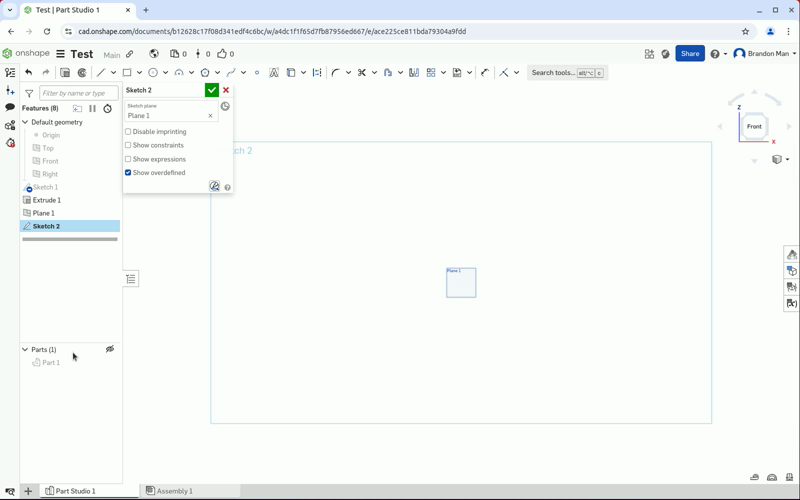
key(l)
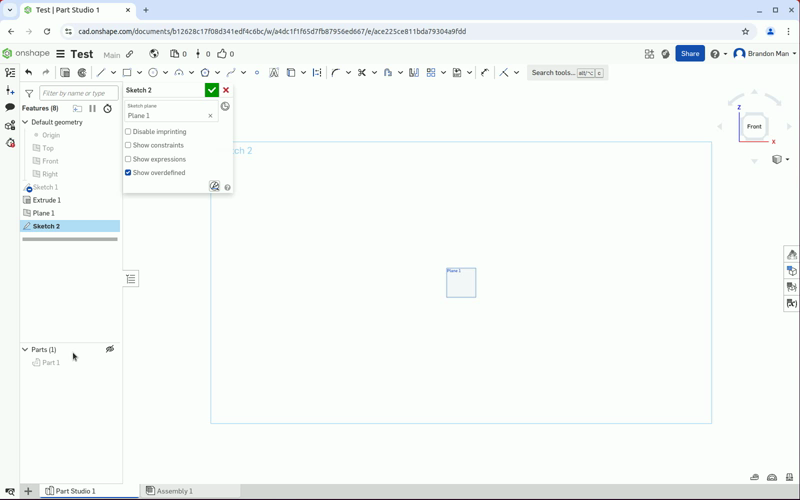
key_down(shift)
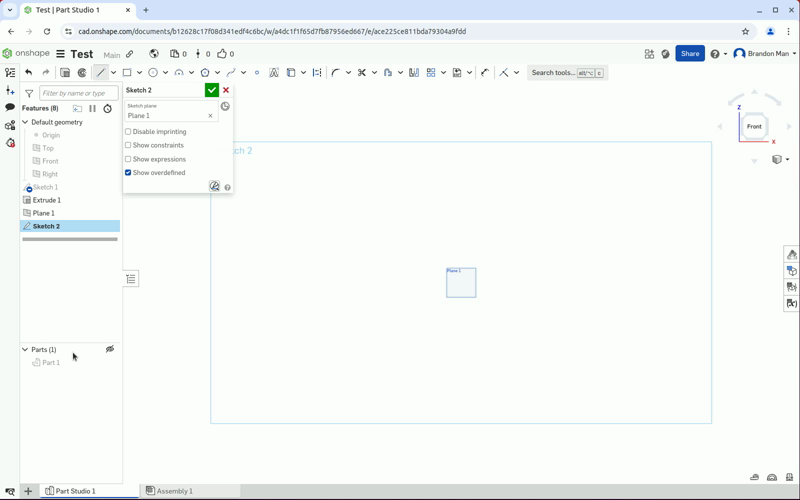
mouse_move(441, 367)
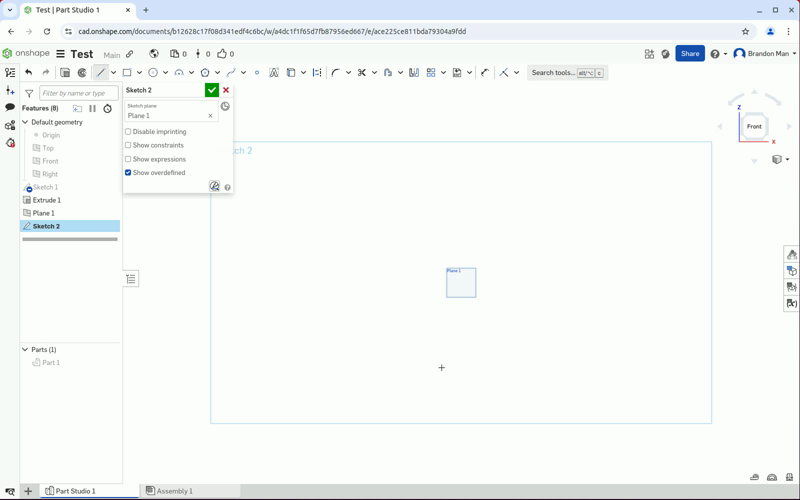
click(441, 367)
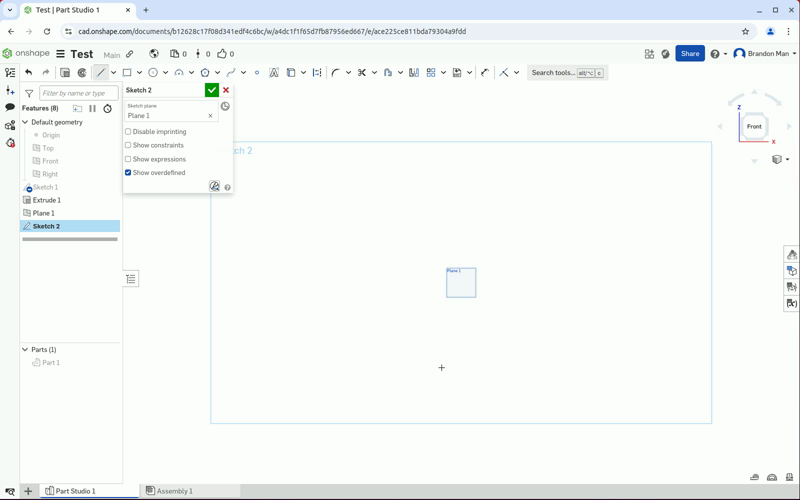
key_up(shift)
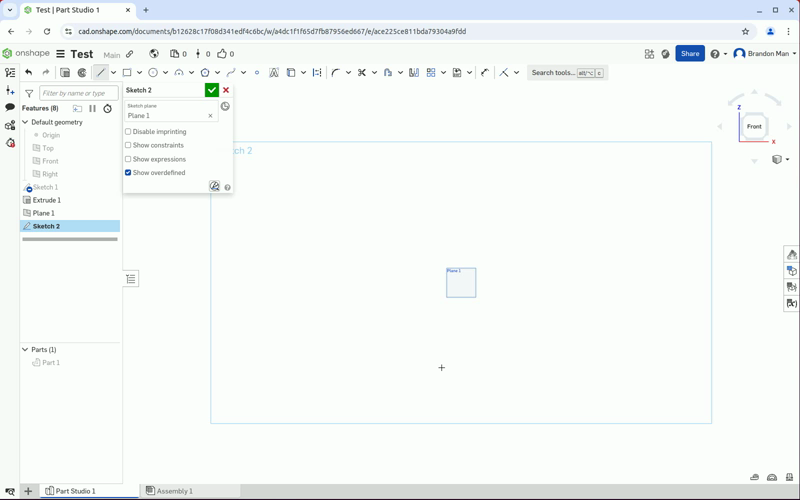
key_down(shift)
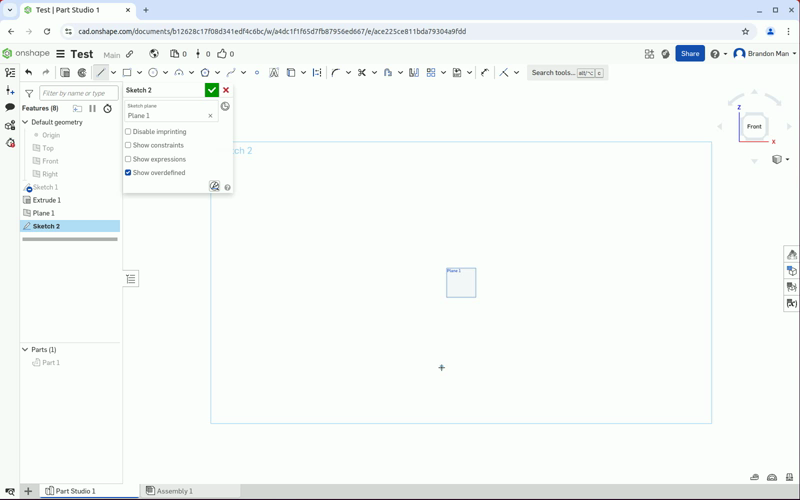
mouse_move(471, 367)
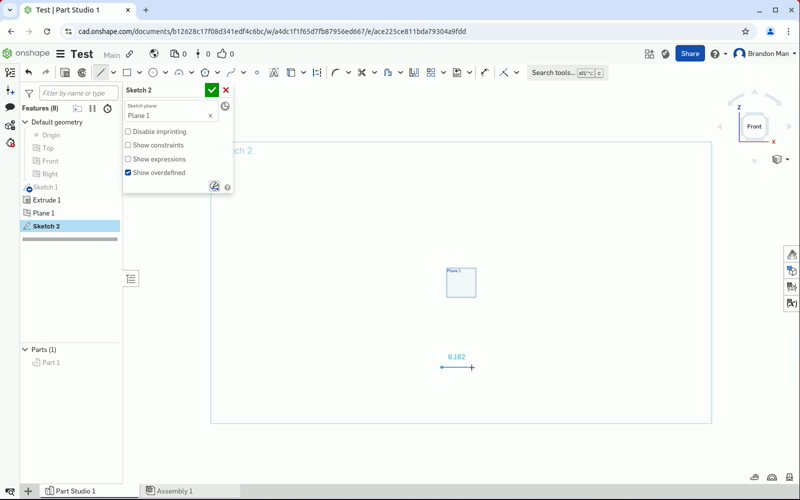
mouse_move(498, 367)
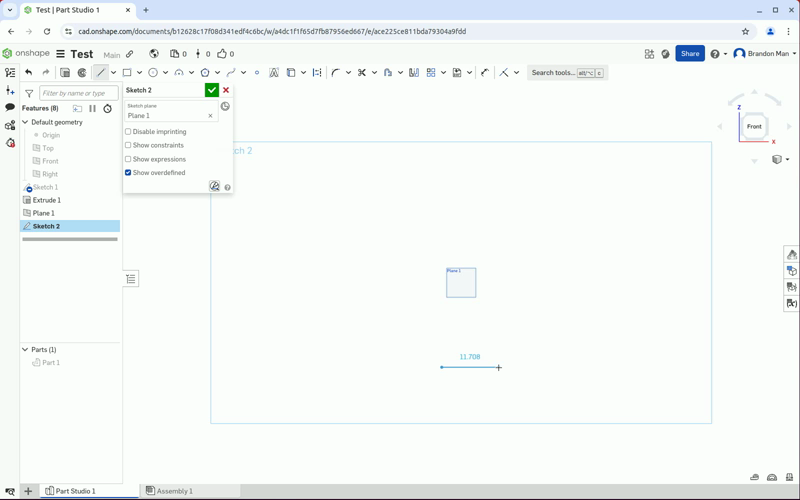
click(498, 367)
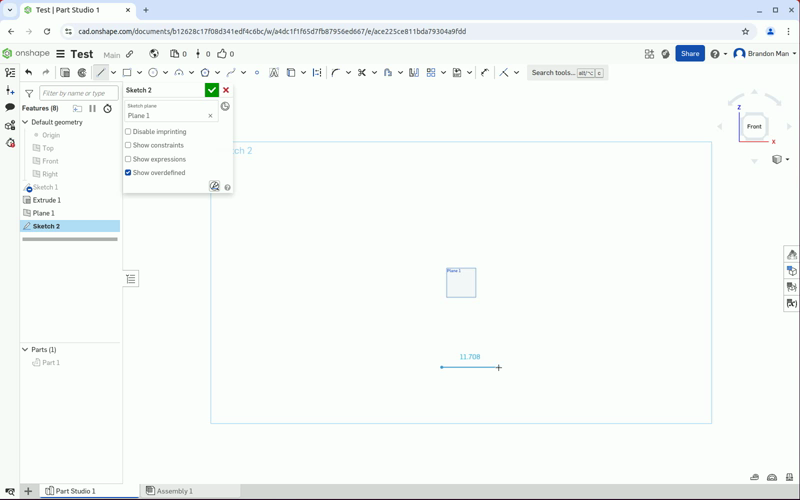
key_up(shift)
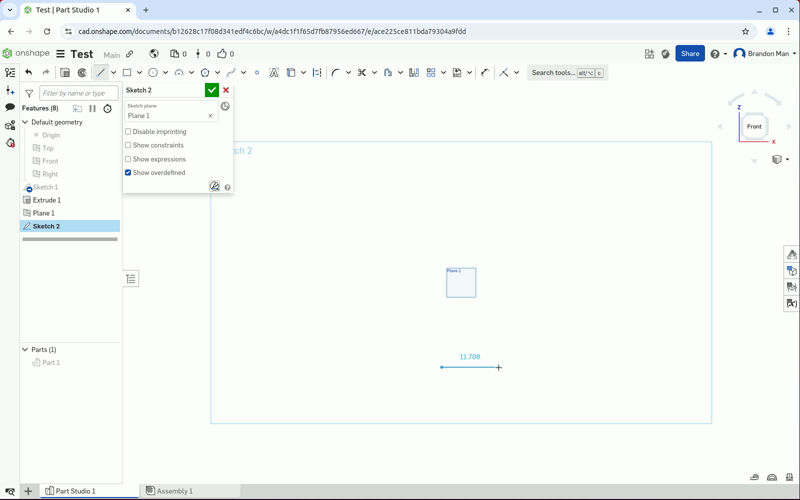
key_down(shift)
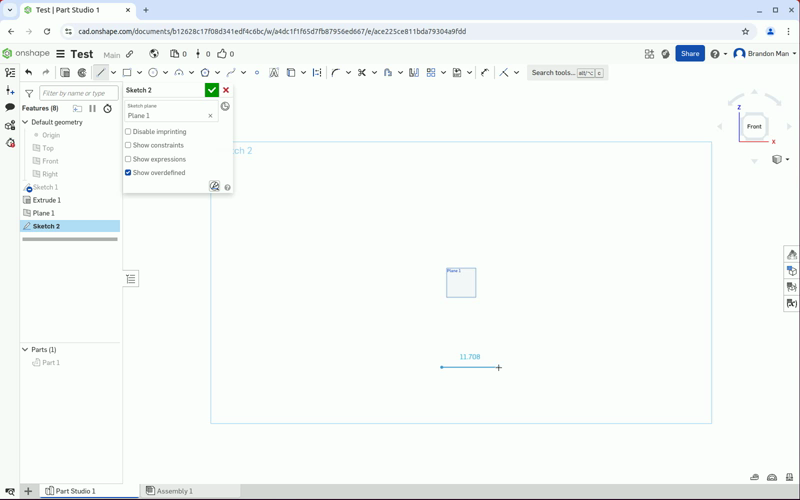
mouse_move(528, 367)
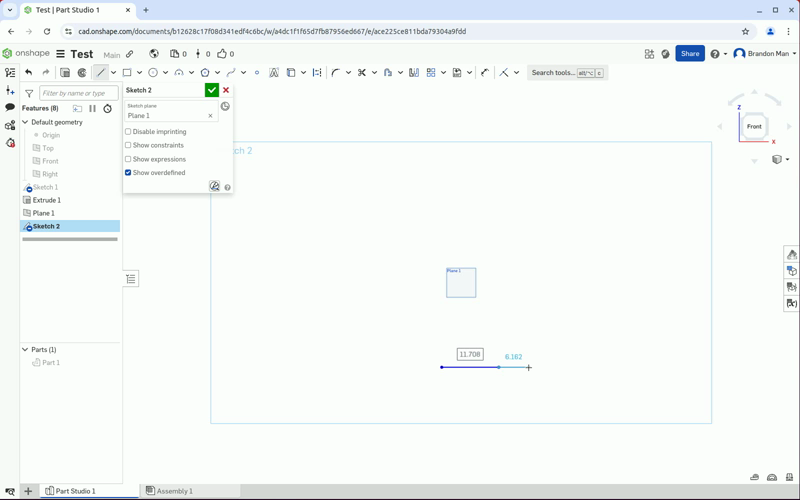
mouse_move(498, 310)
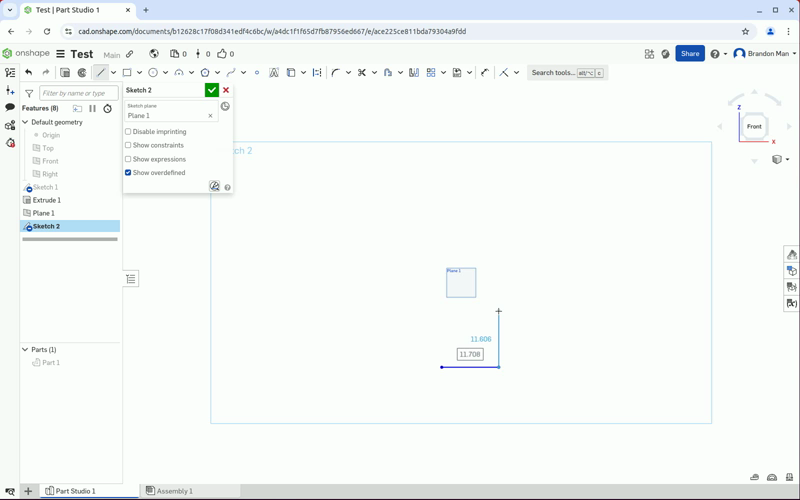
click(498, 310)
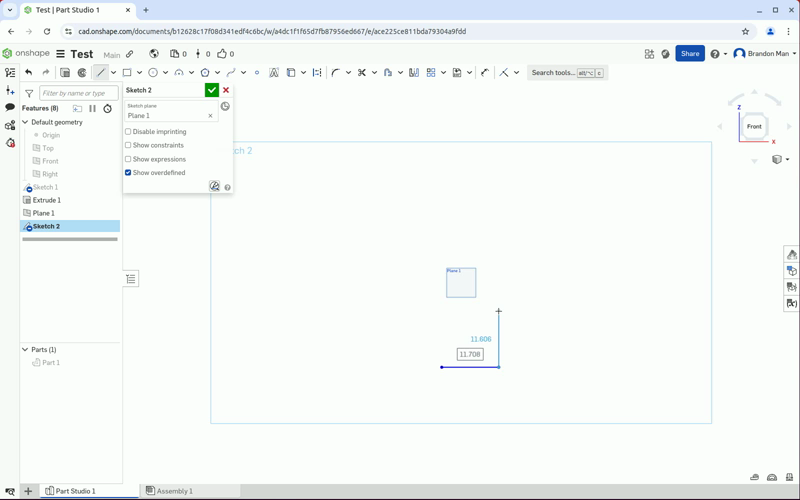
key_up(shift)
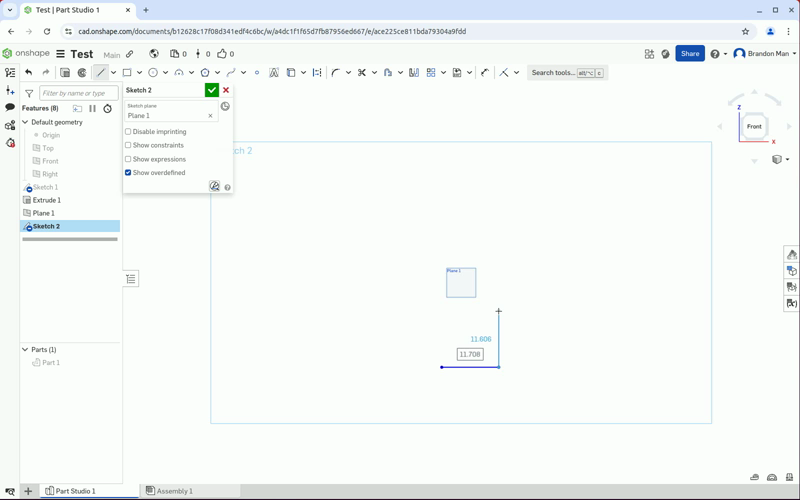
key_down(shift)
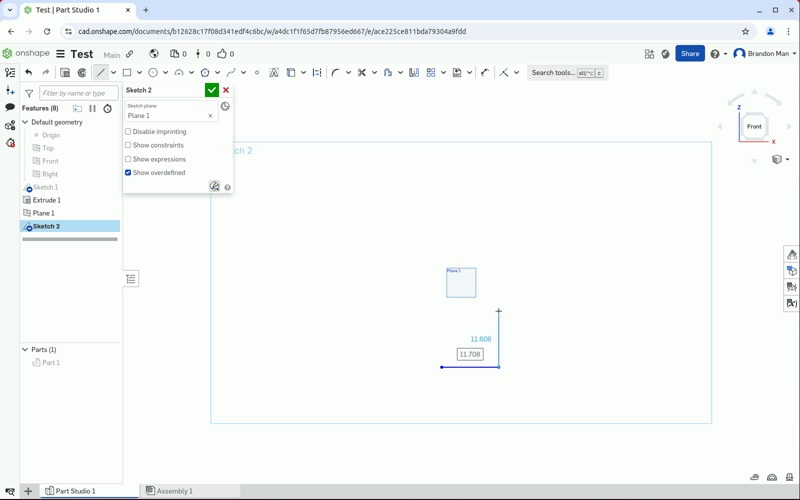
mouse_move(528, 310)
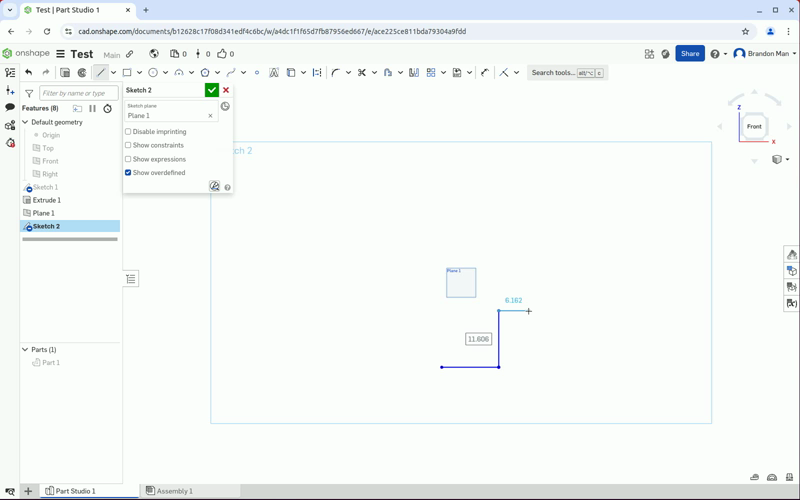
mouse_move(441, 310)
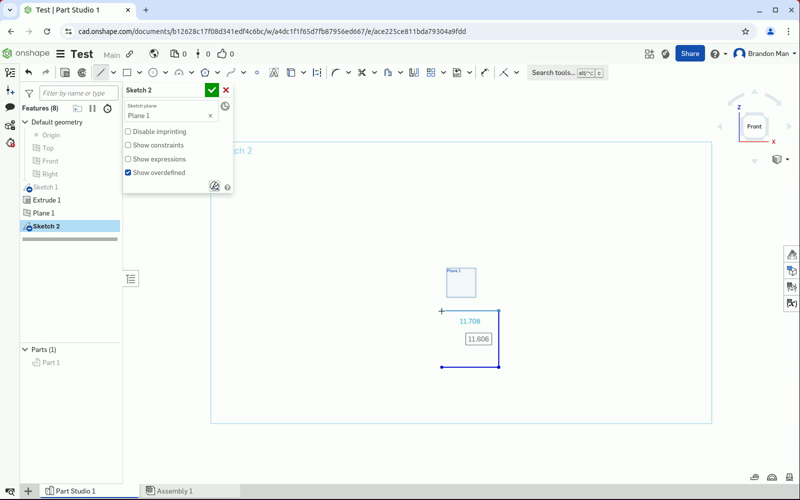
click(441, 310)
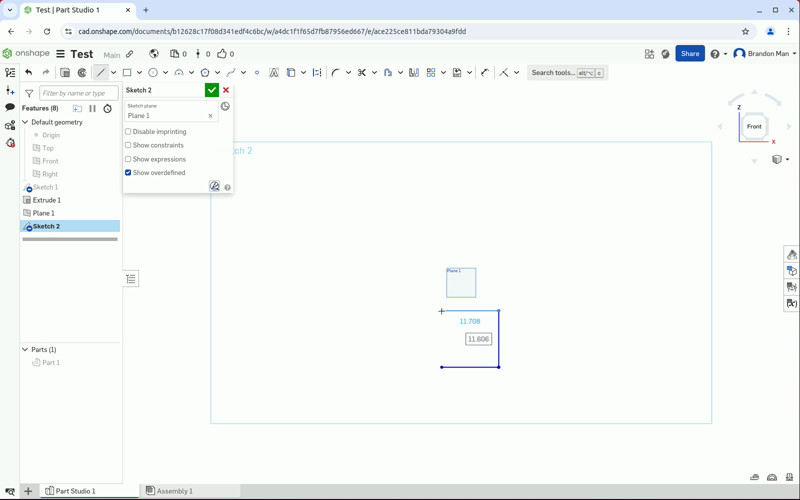
key_up(shift)
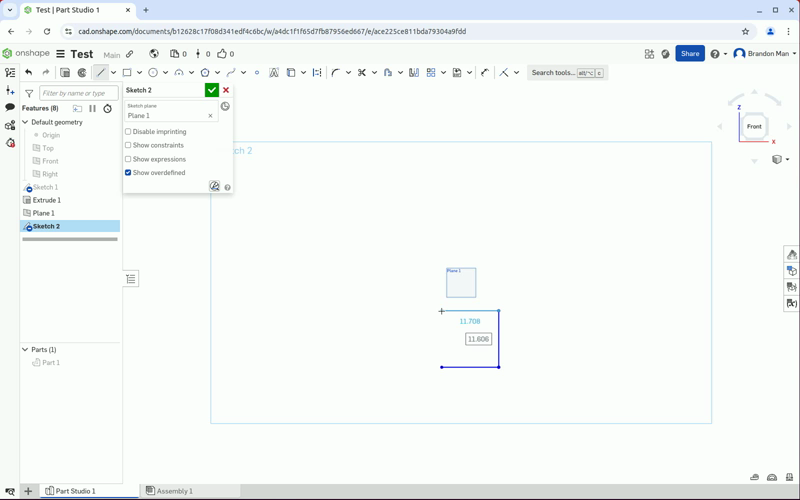
mouse_move(471, 310)
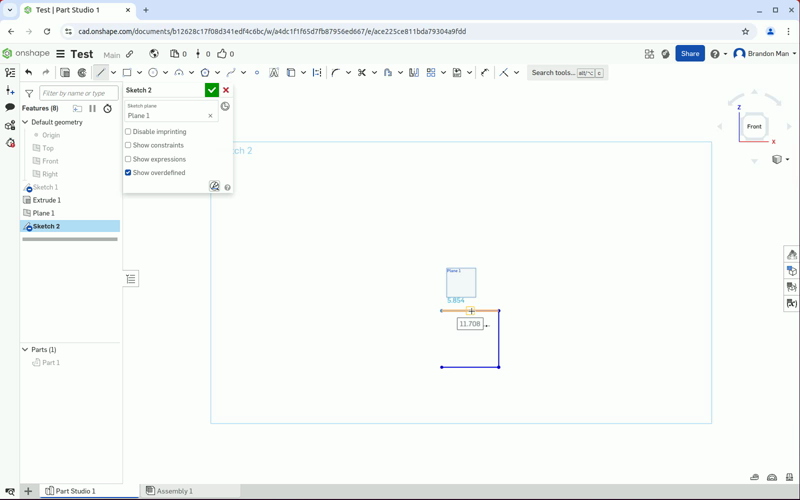
key_down(shift)
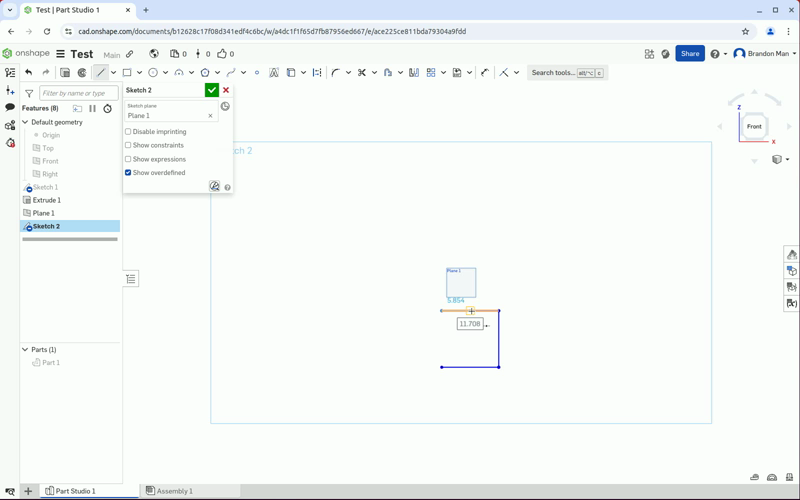
mouse_move(441, 367)
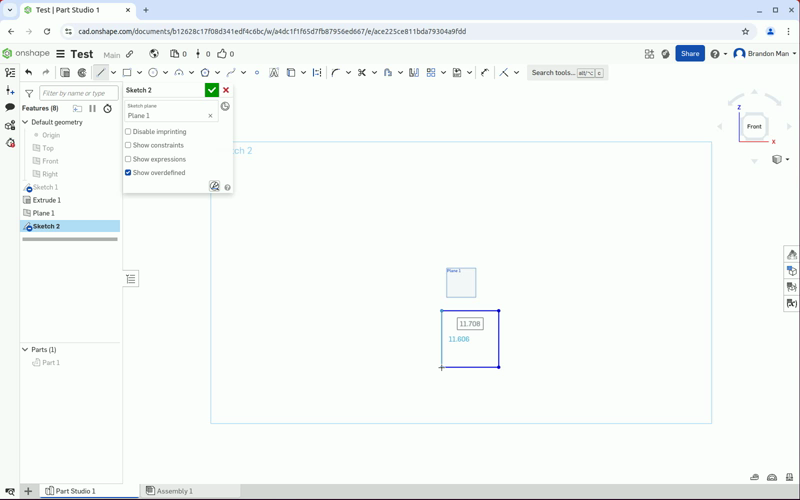
key_up(shift)
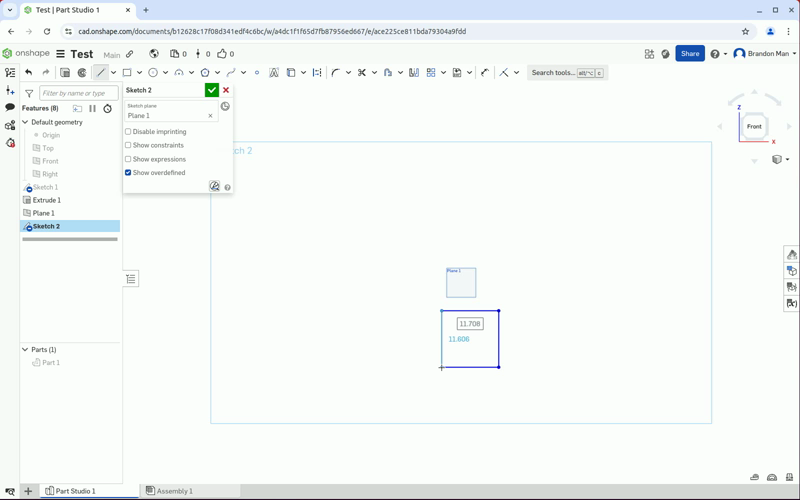
click(441, 367)
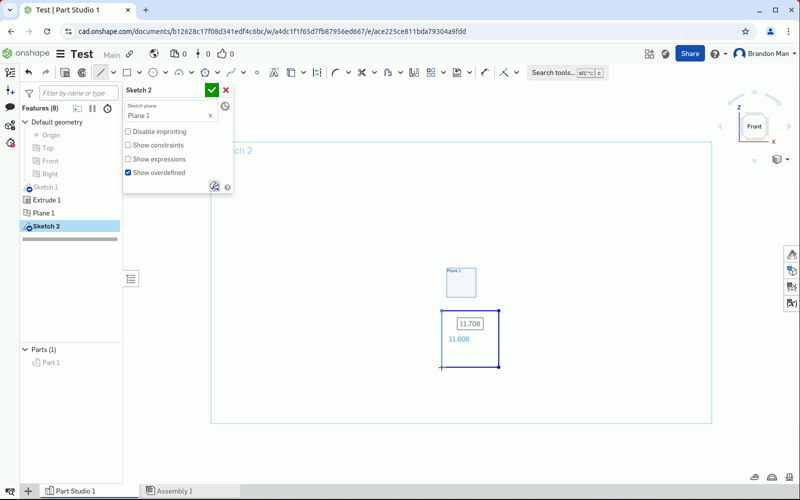
key(esc)
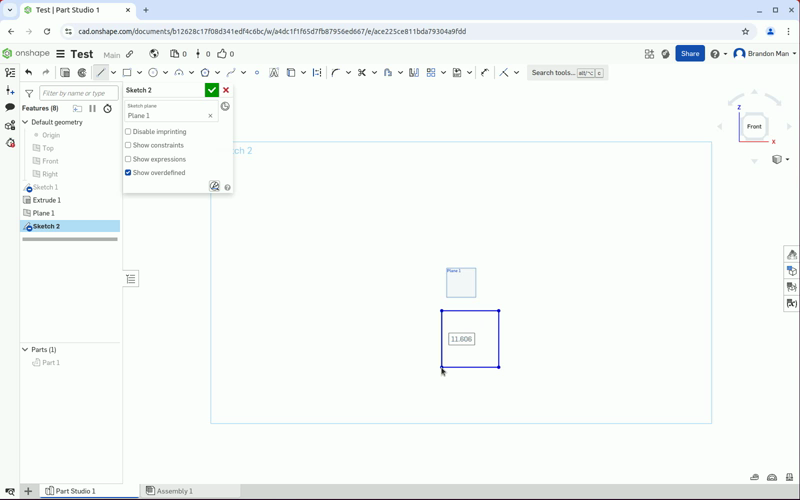
mouse_move(493, 332)
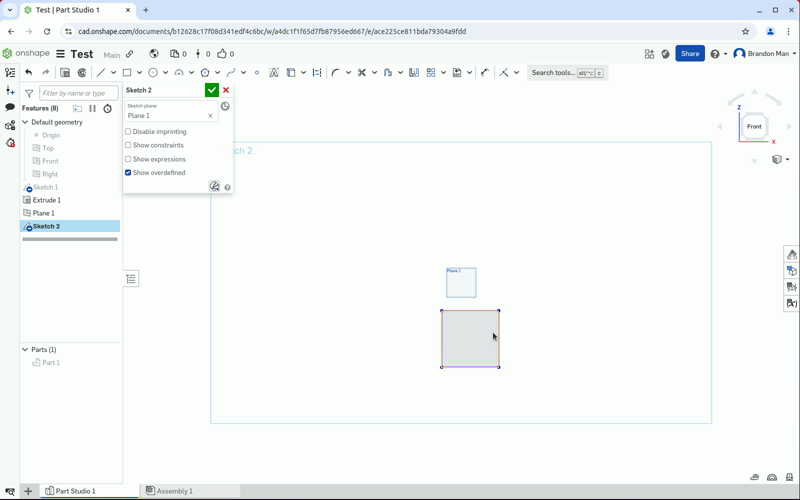
click(493, 332)
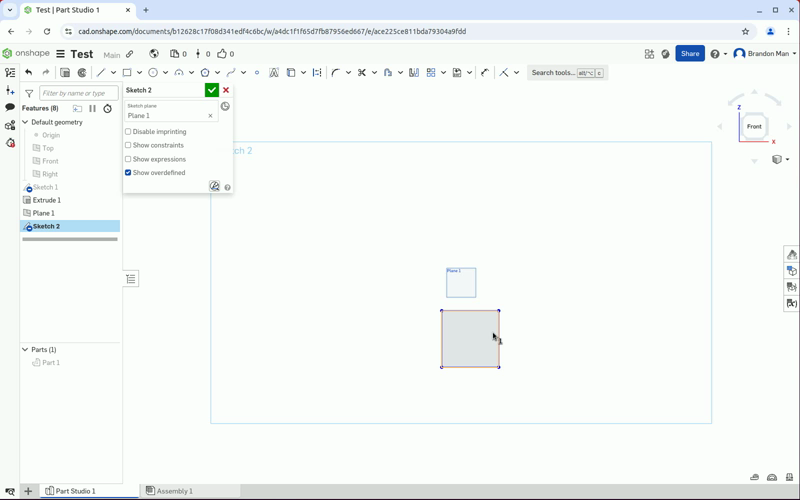
mouse_move(73, 352)
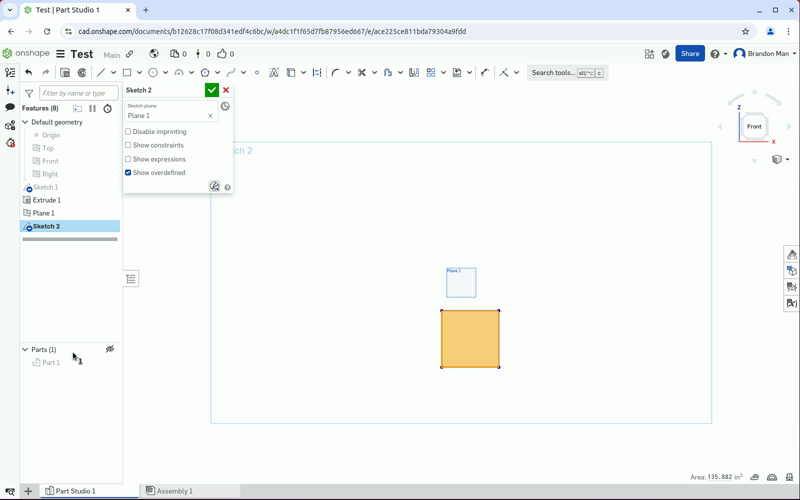
key(shift+y)
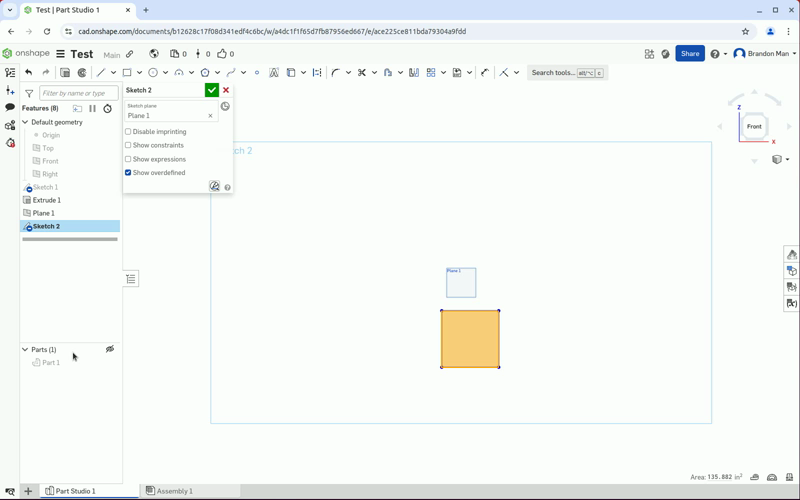
key(shift+e)
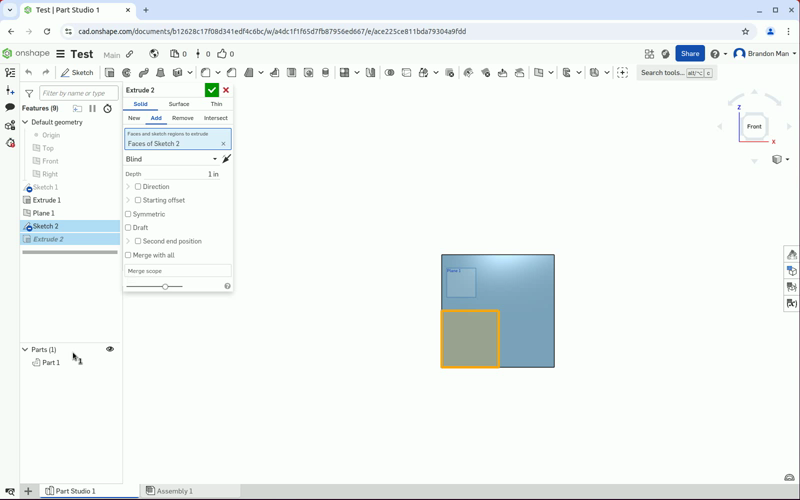
mouse_move(143, 106)
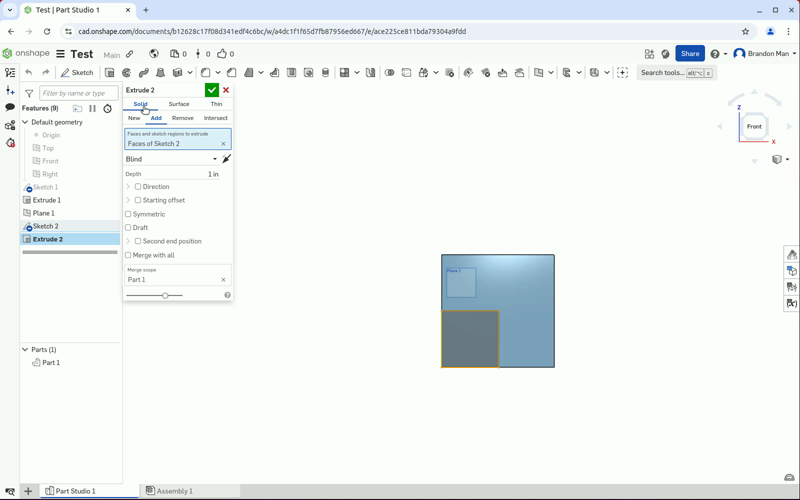
click(143, 106)
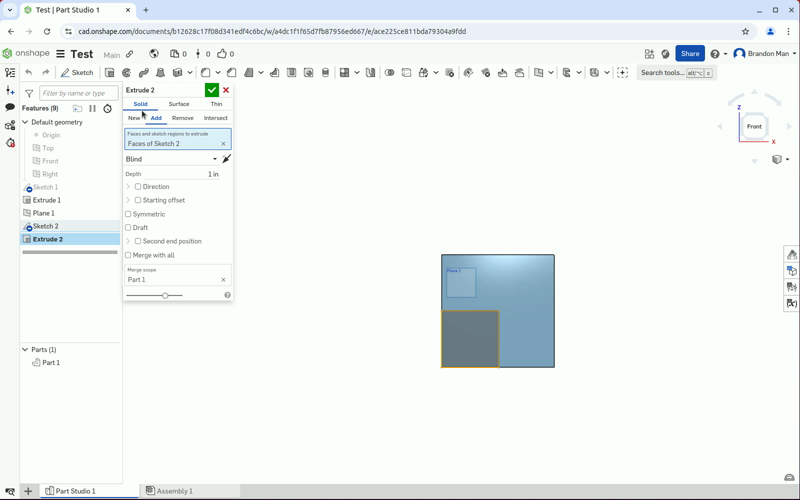
mouse_move(137, 120)
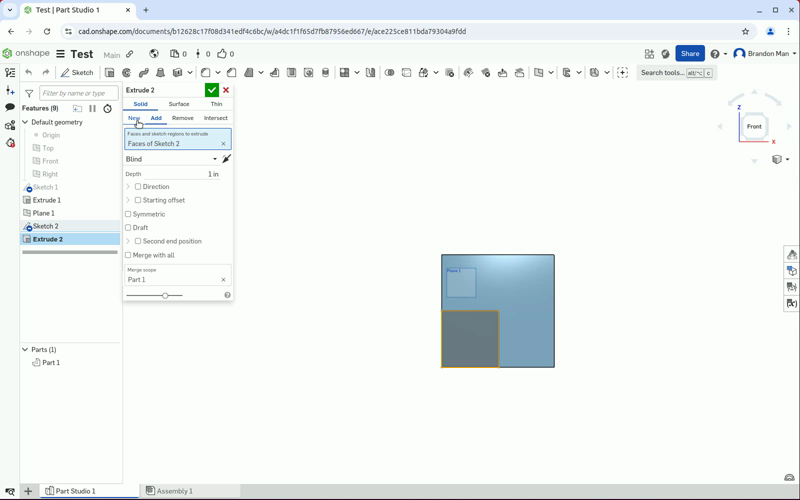
click(137, 120)
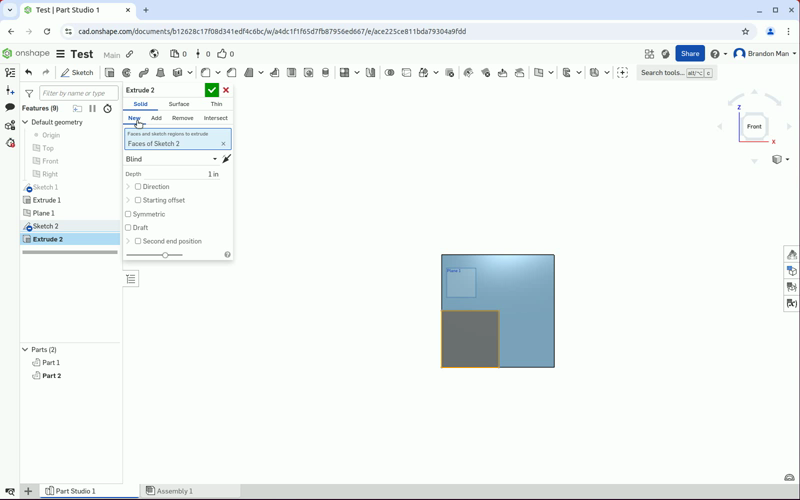
key(tab, 4)
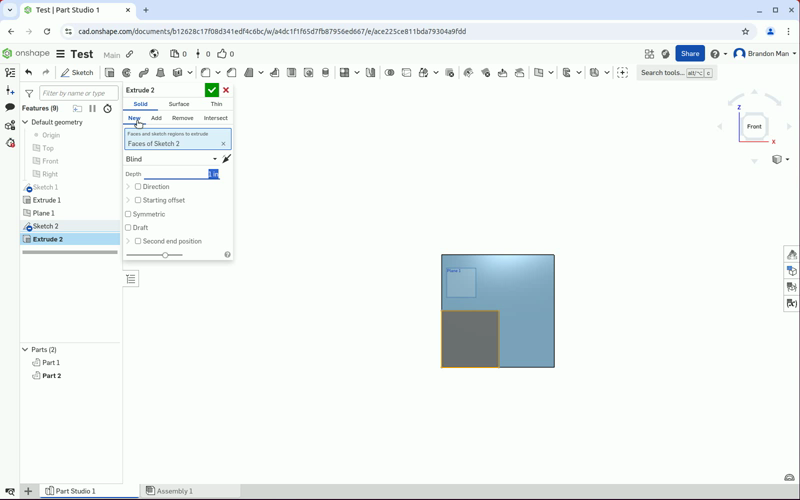
text(11.554)
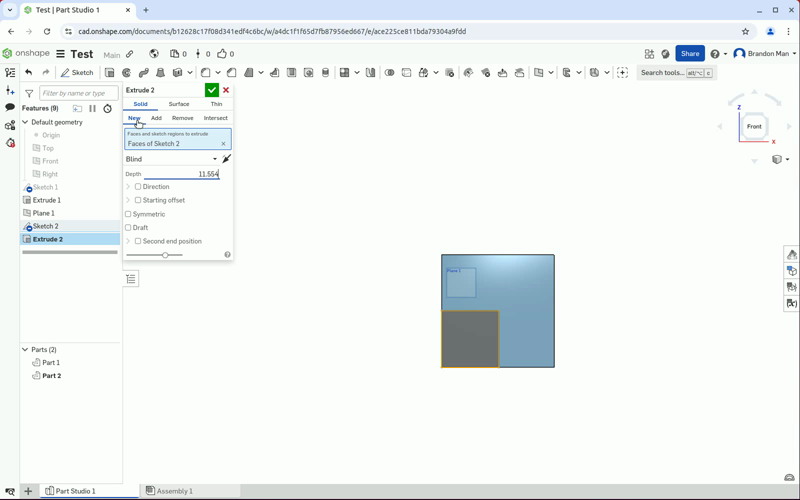
key(enter)
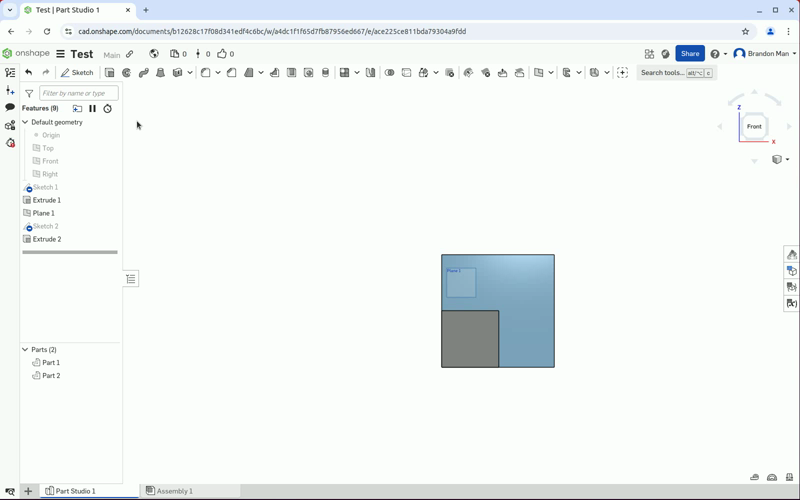
key(shift+h)
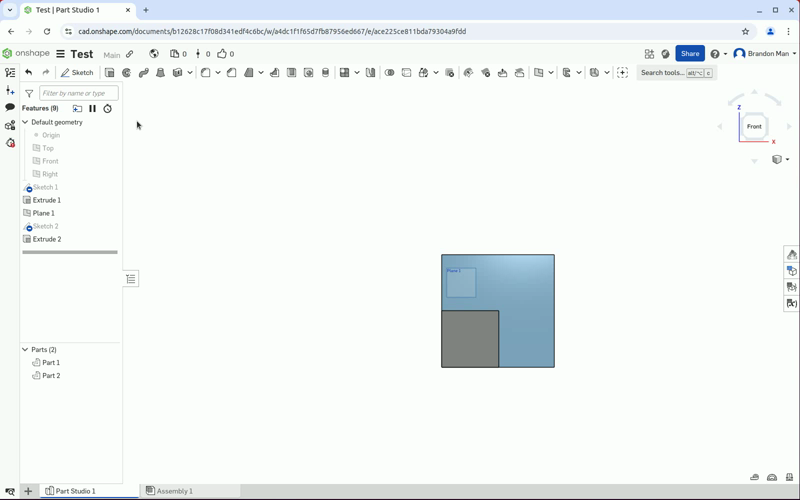
key(shift+h)
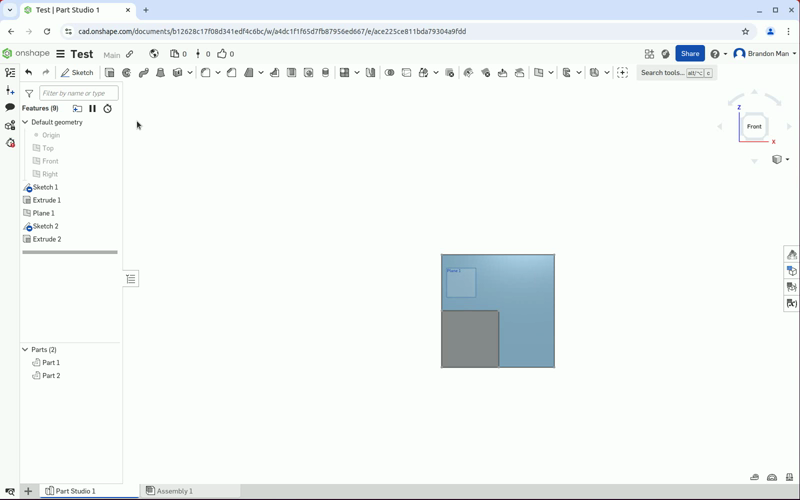
key(shift+7)
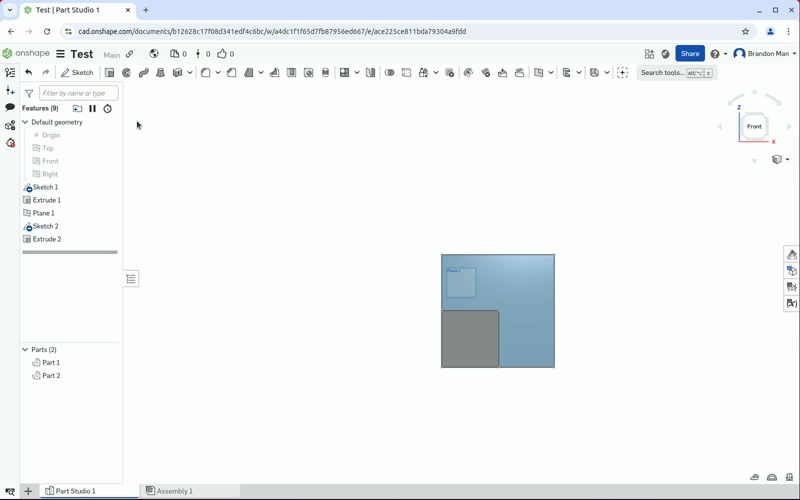
key(left, 2)
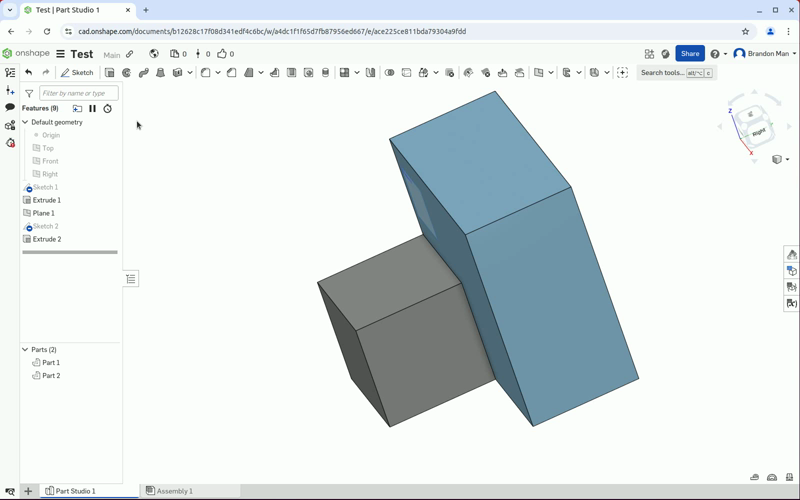
key(down, 2)
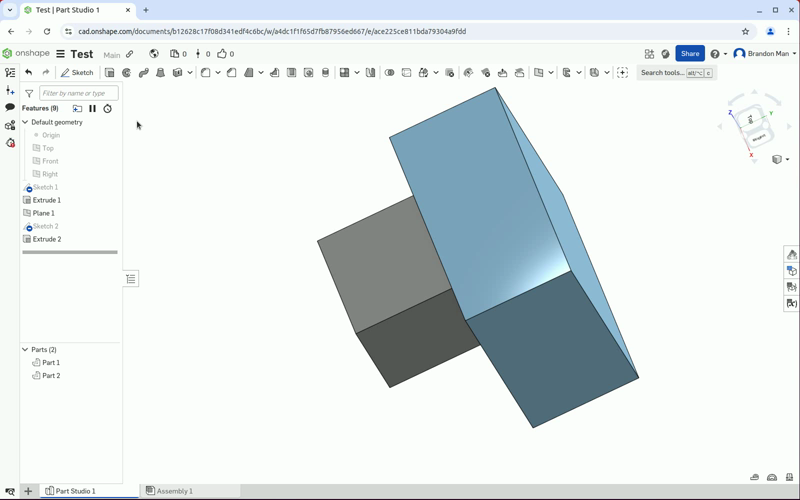
key(up, 2)
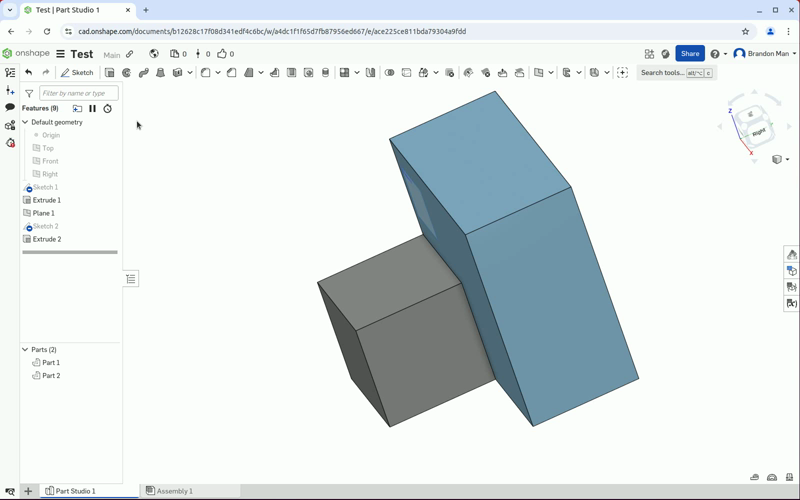
key(right, 2)
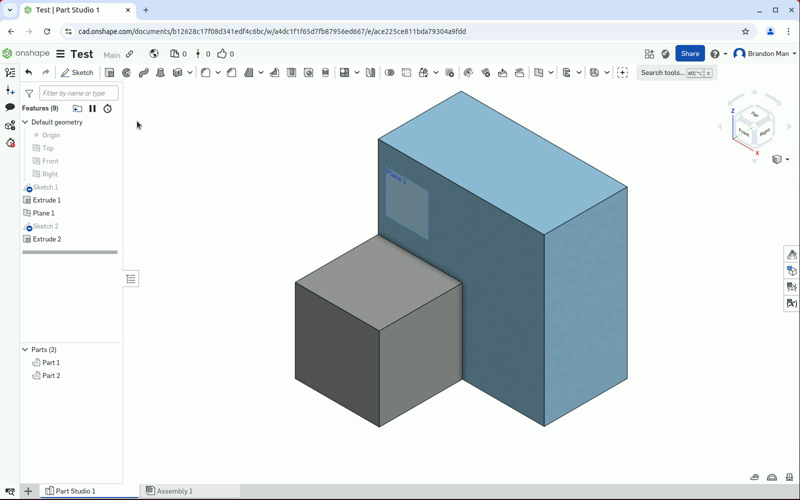
mouse_move(73, 189)
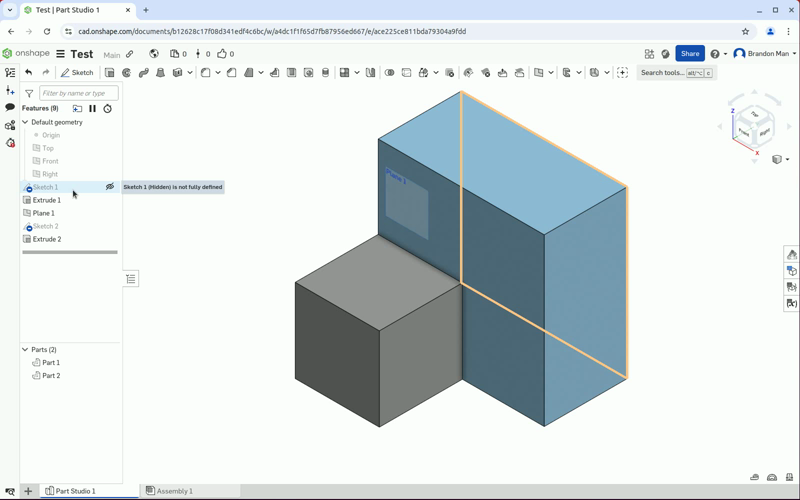
click(73, 189)